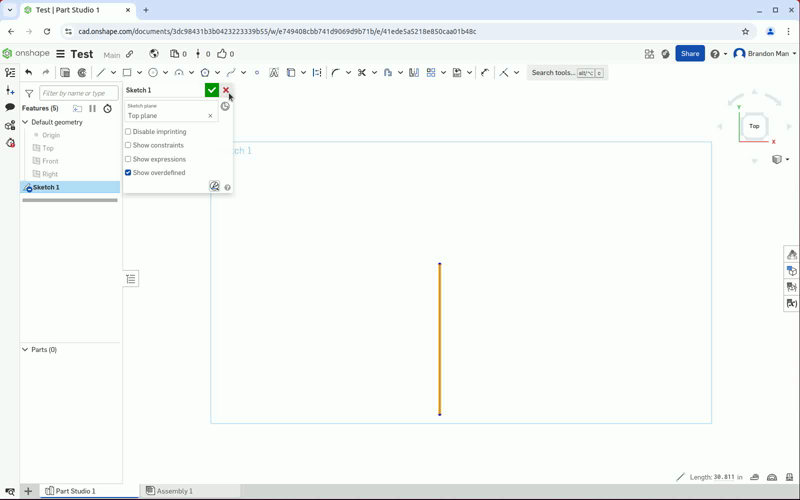
key(shift+h)
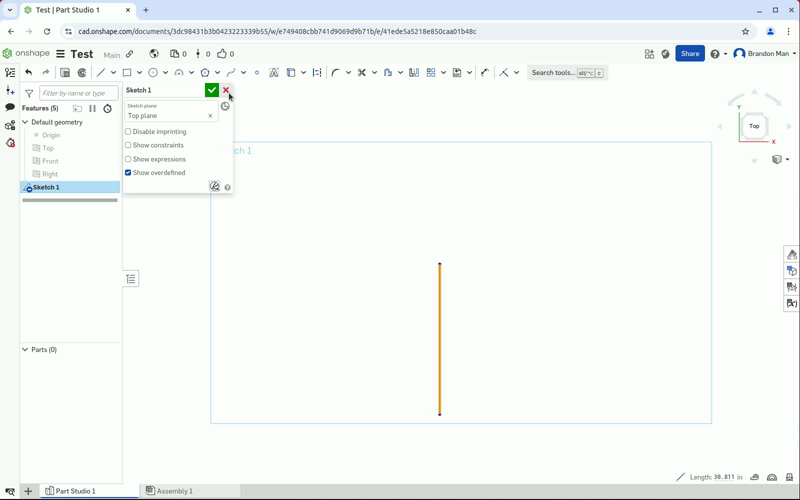
key(shift+s)
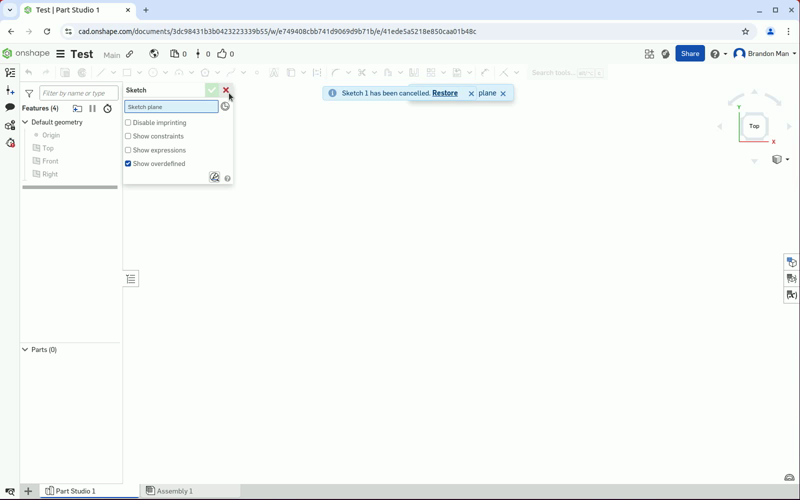
mouse_move(73, 150)
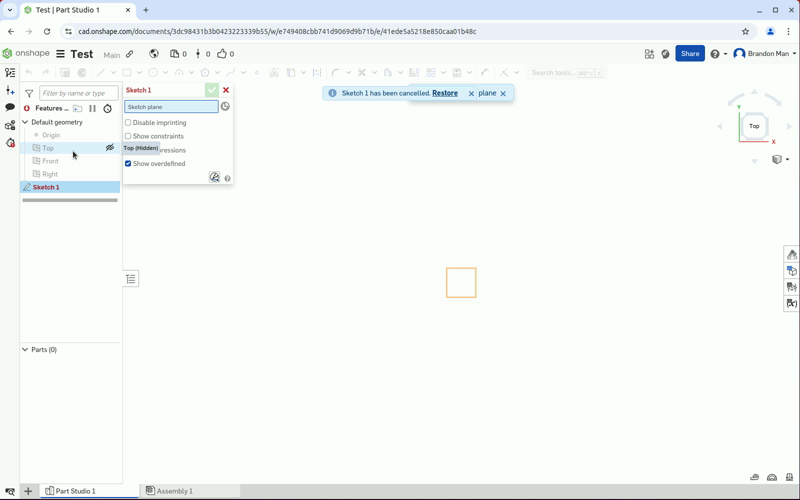
click(73, 150)
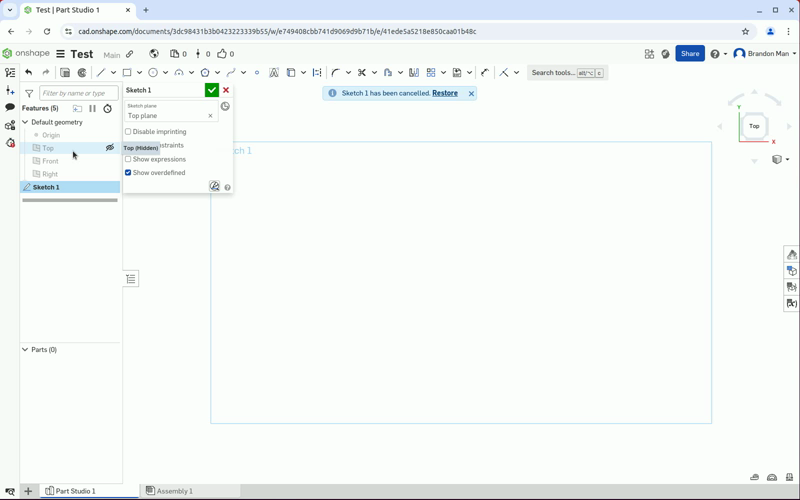
mouse_move(73, 352)
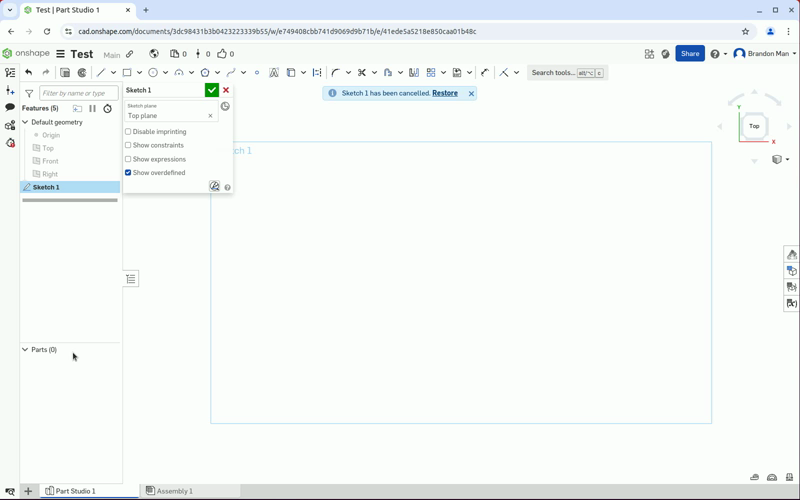
key(y)
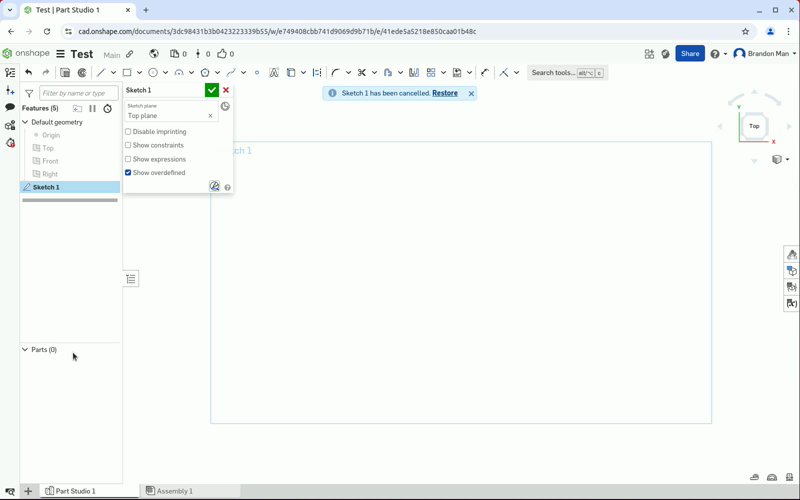
key(l)
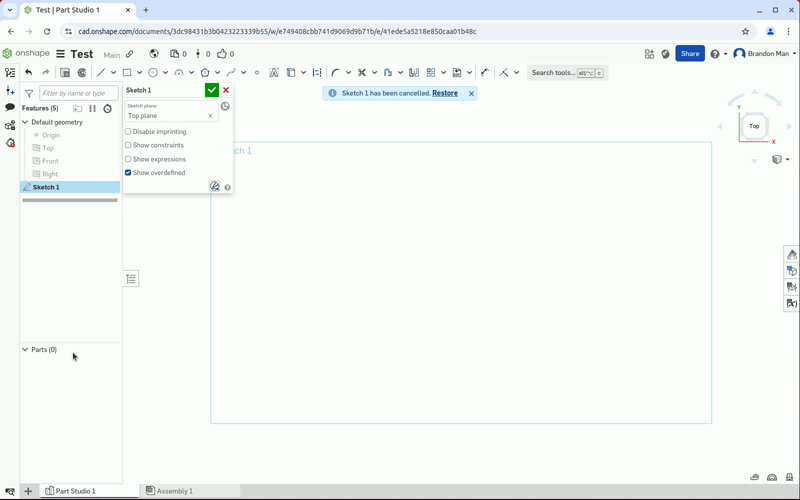
key_down(shift)
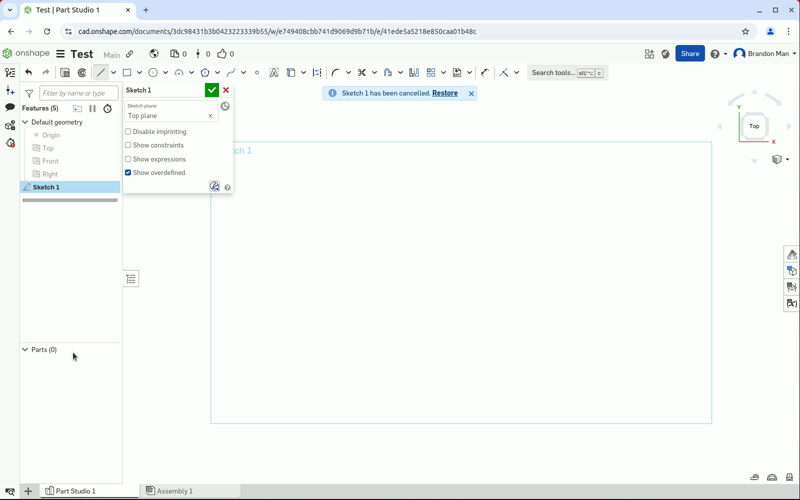
mouse_move(351, 367)
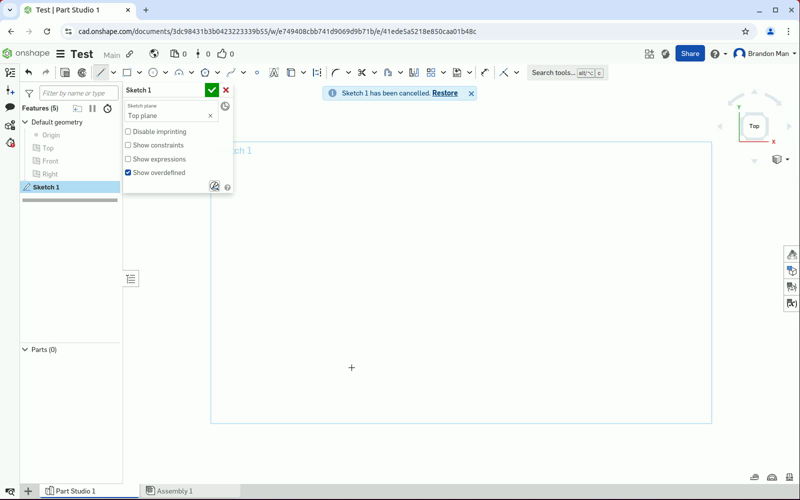
click(351, 367)
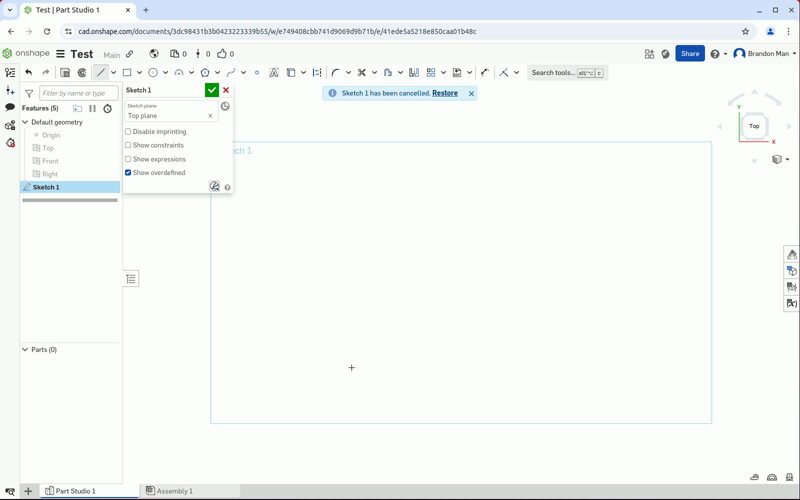
key_up(shift)
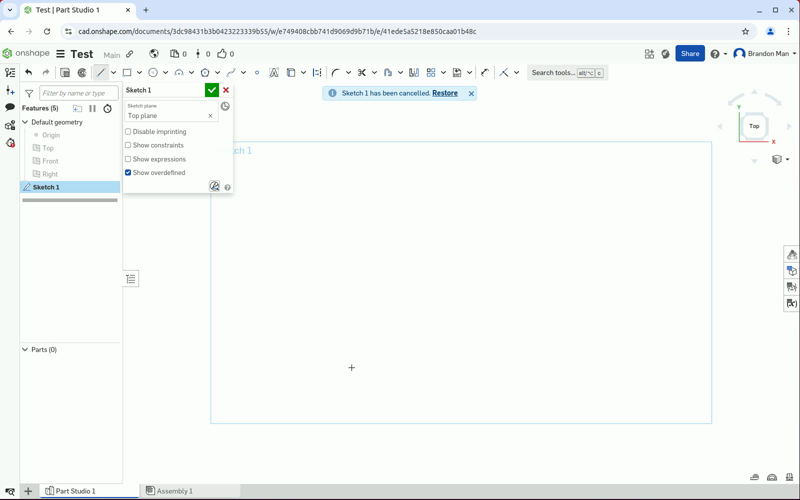
key_down(shift)
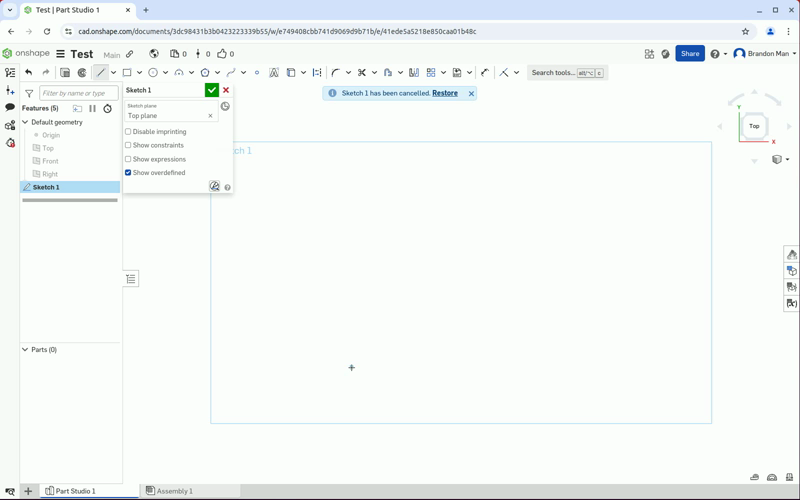
mouse_move(572, 367)
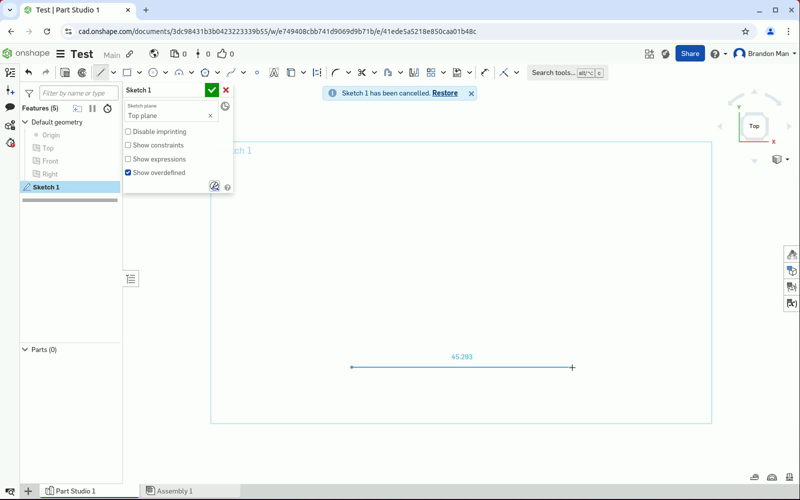
click(572, 367)
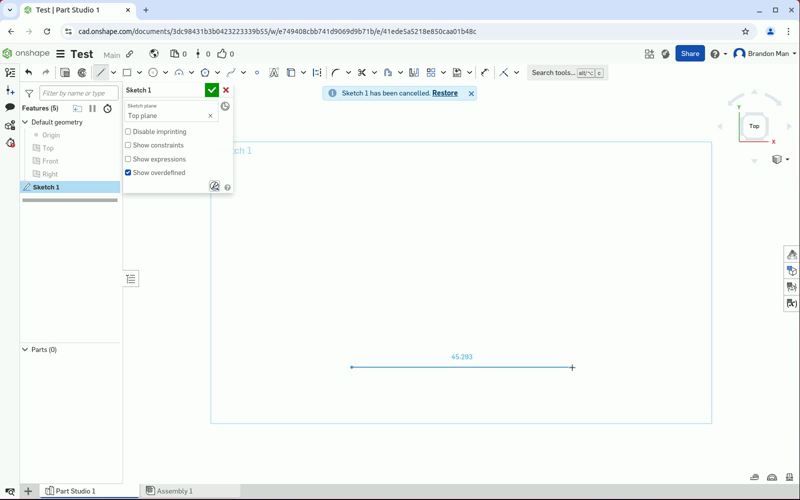
key_up(shift)
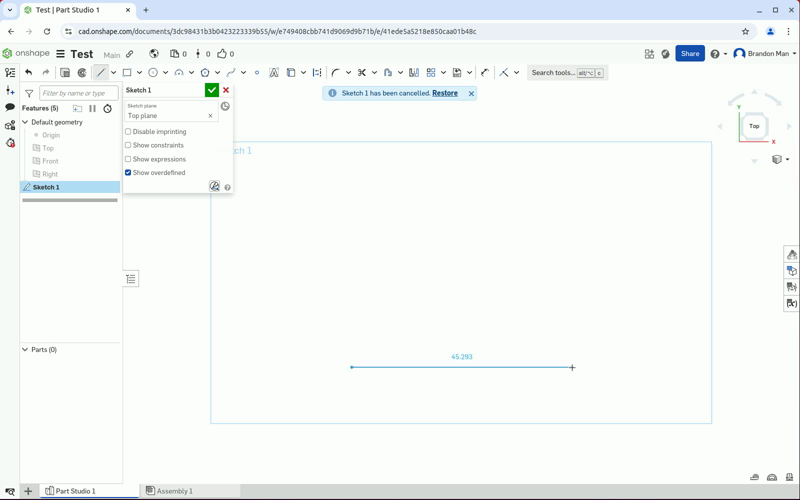
key_down(shift)
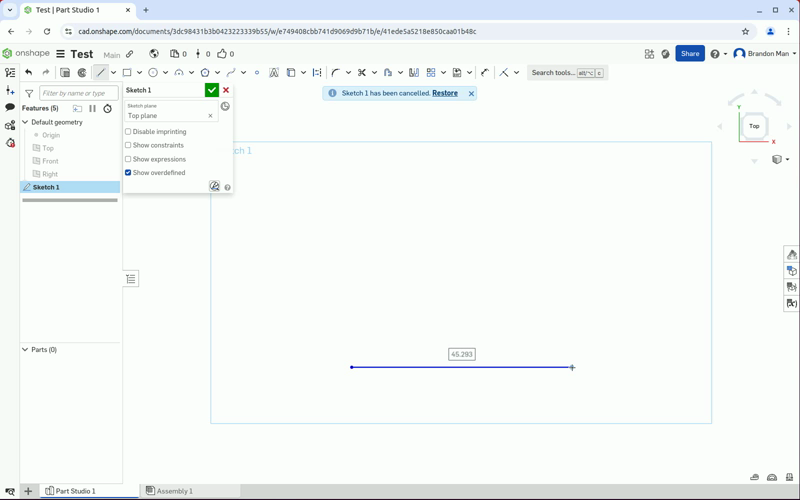
mouse_move(572, 216)
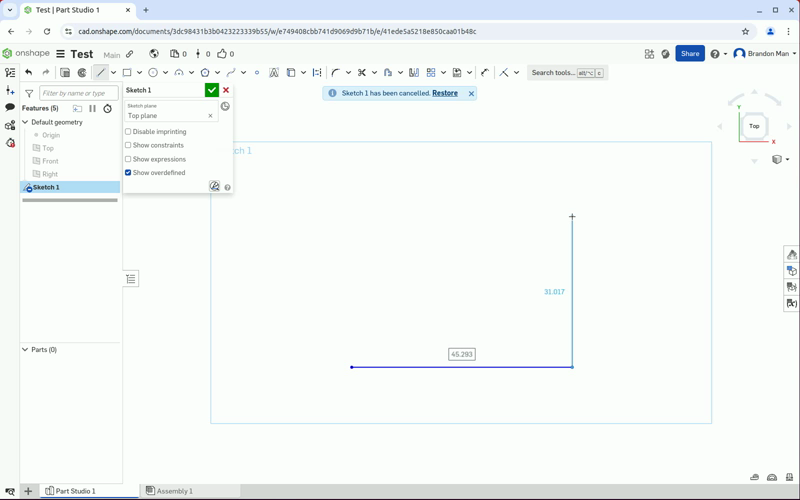
click(572, 216)
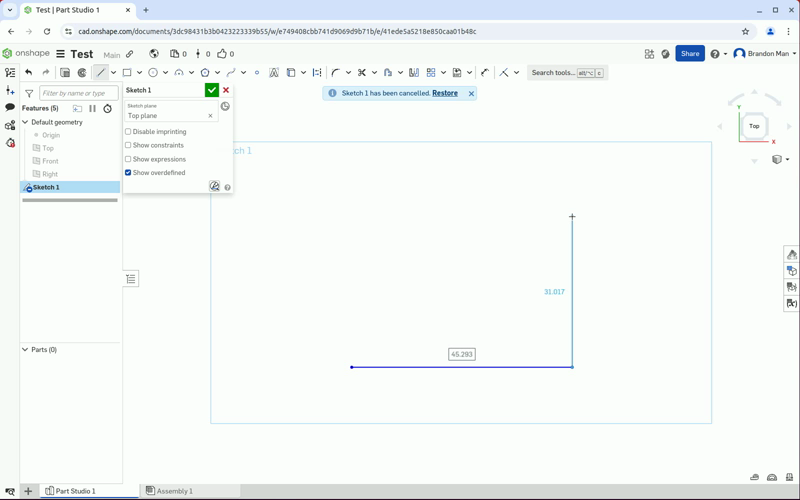
key_up(shift)
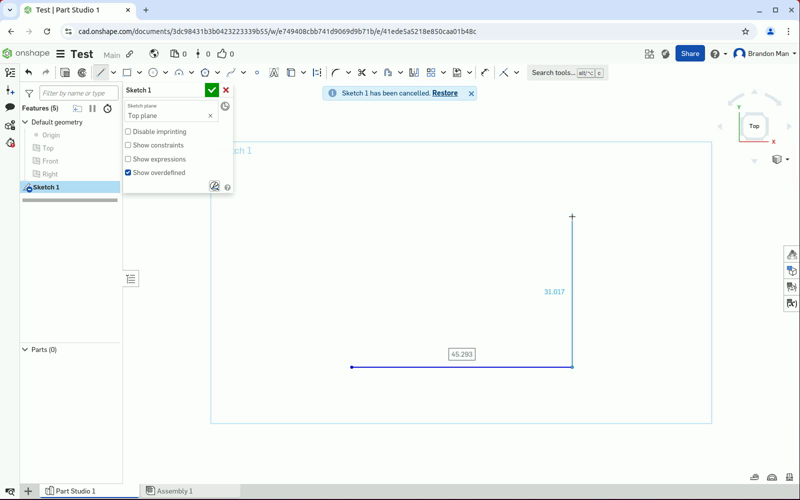
key_down(shift)
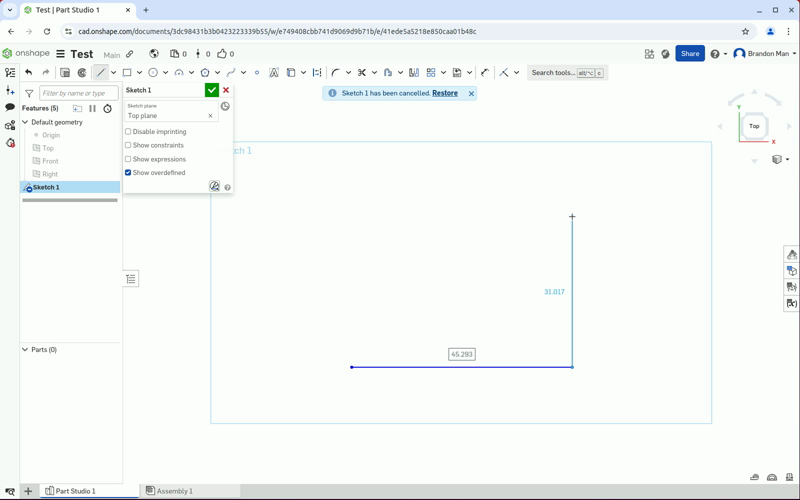
mouse_move(351, 216)
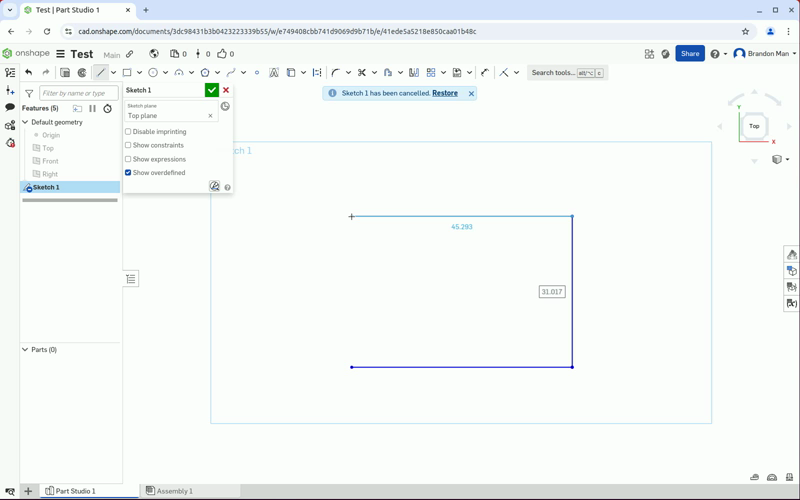
click(351, 216)
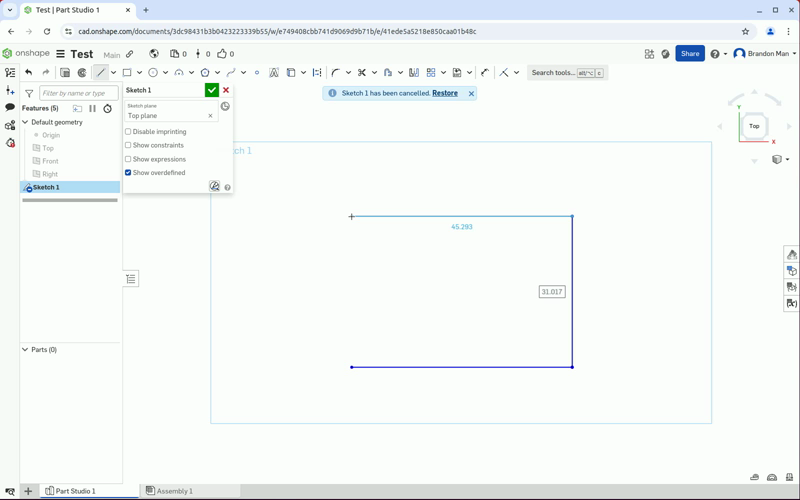
key_up(shift)
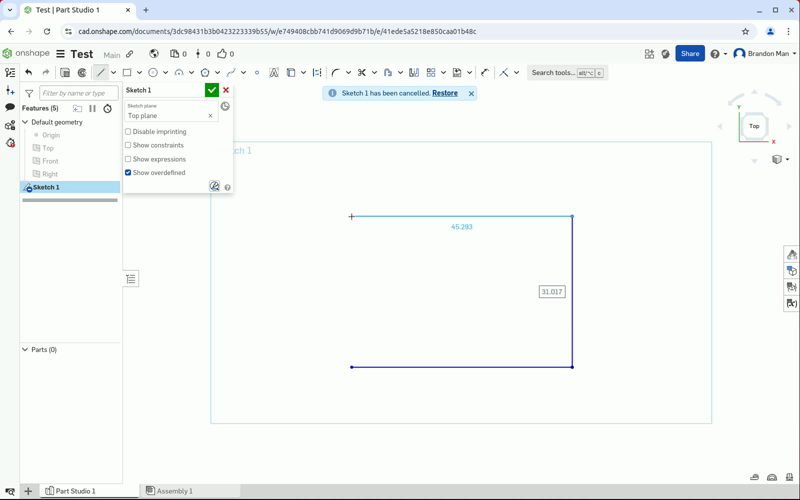
key_down(shift)
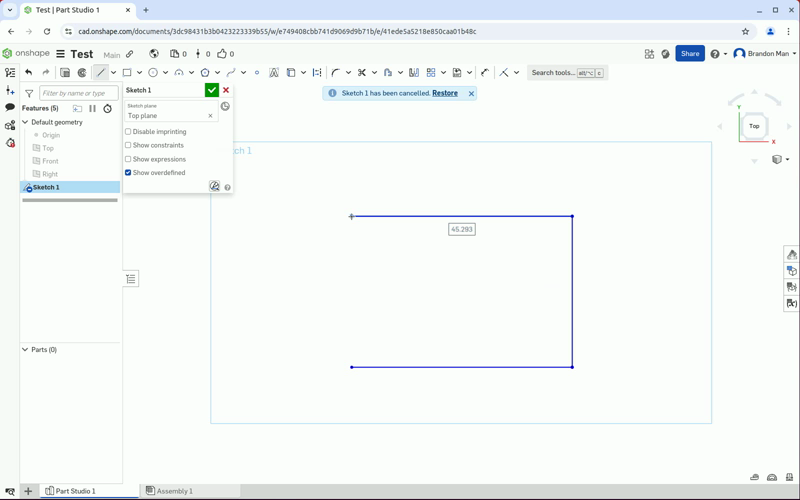
mouse_move(351, 367)
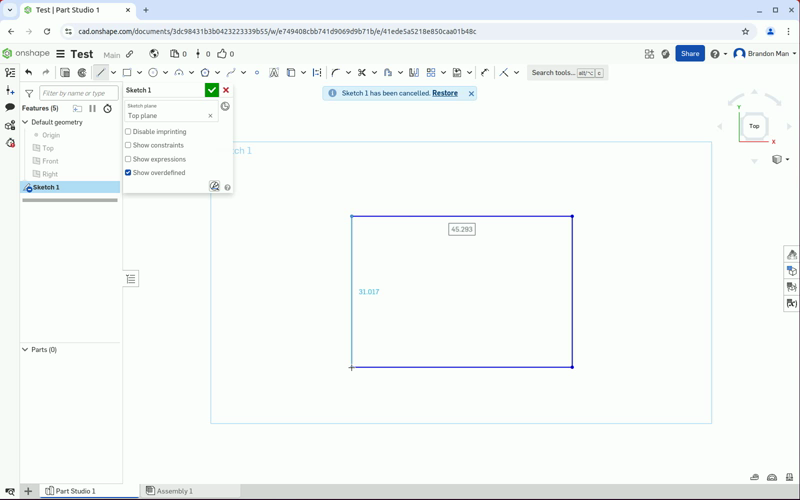
key_up(shift)
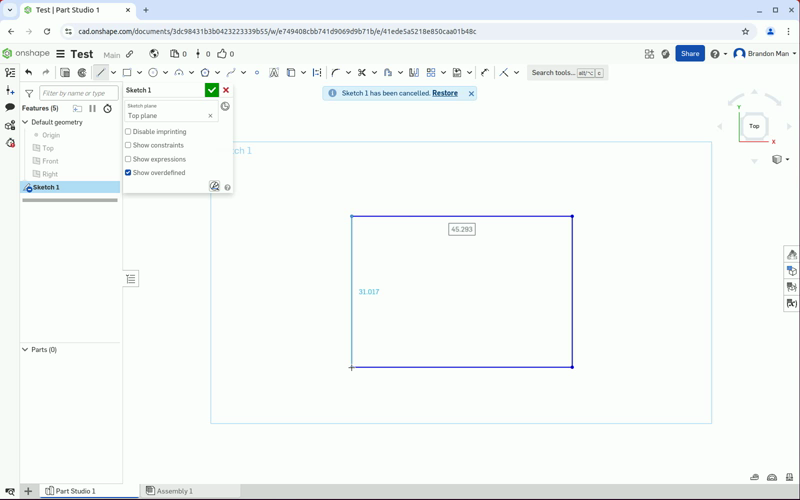
click(351, 367)
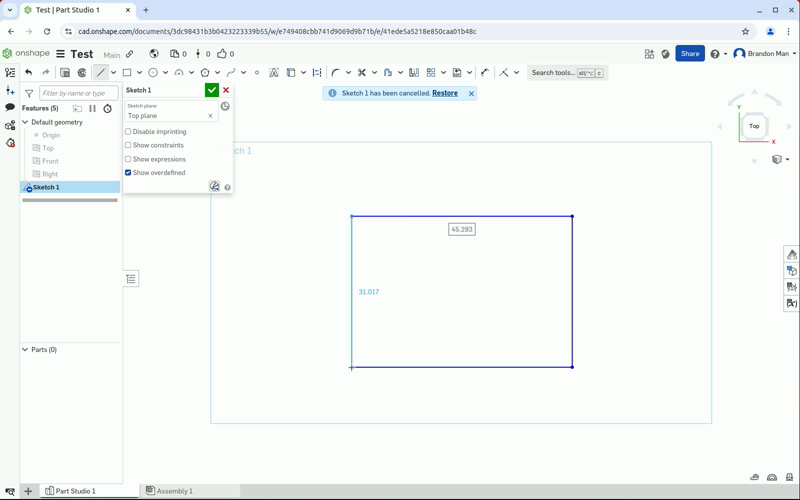
key(esc)
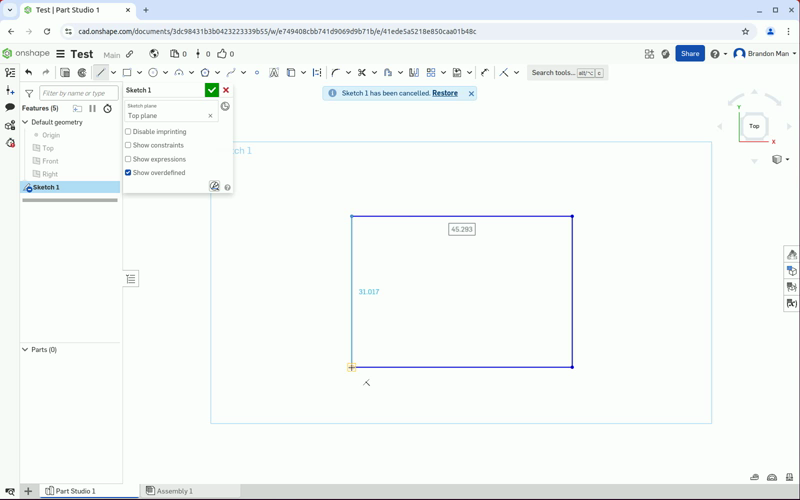
mouse_move(530, 334)
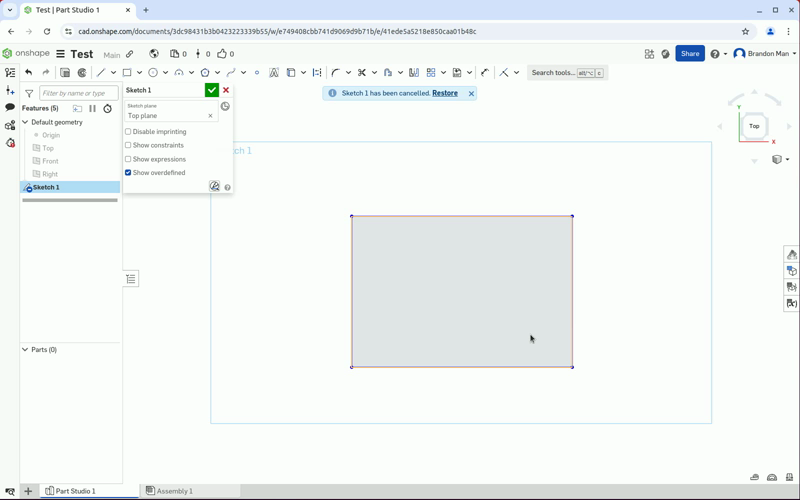
click(530, 334)
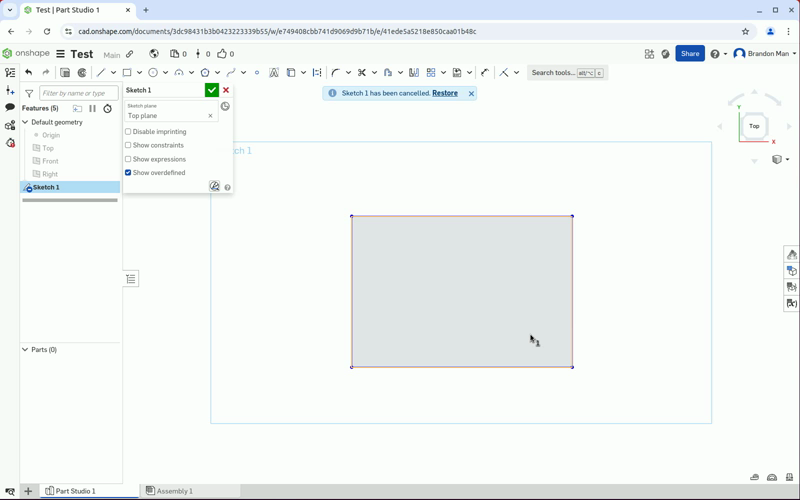
mouse_move(73, 352)
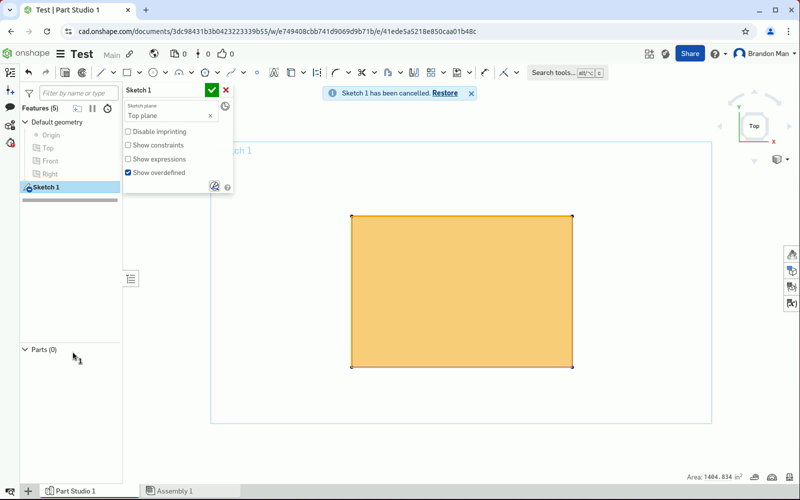
key(shift+y)
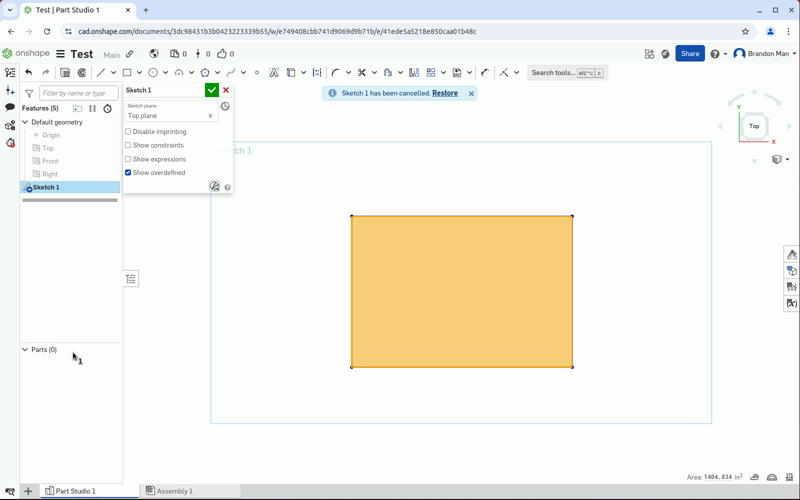
key(shift+e)
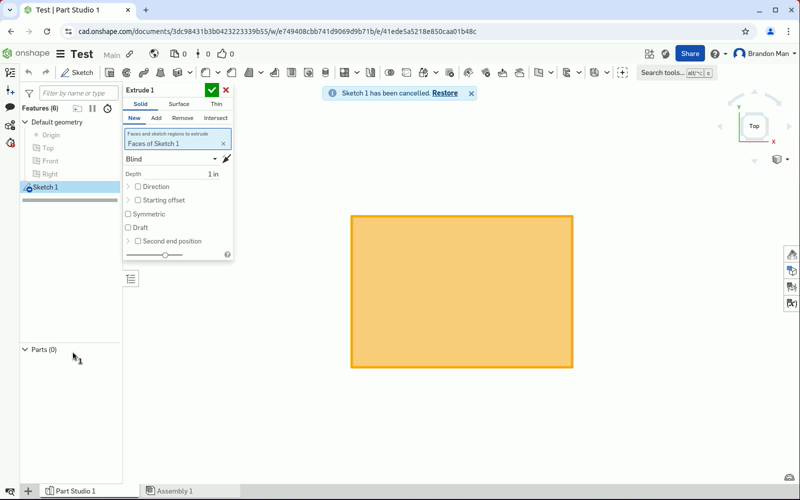
mouse_move(143, 106)
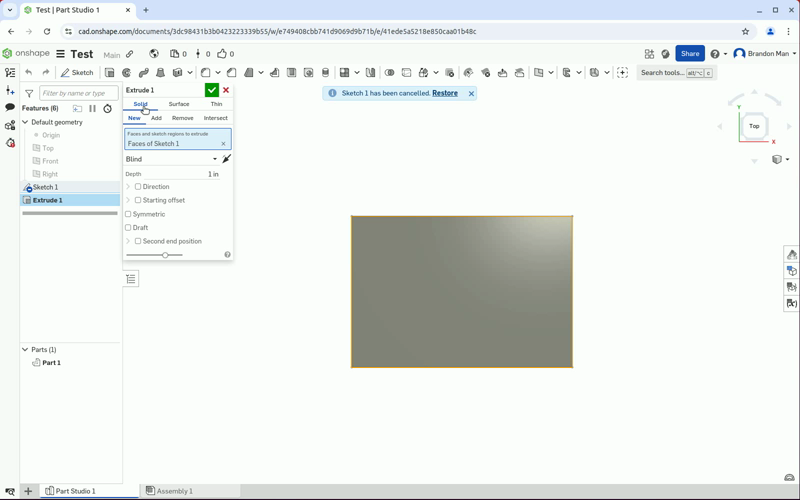
click(143, 106)
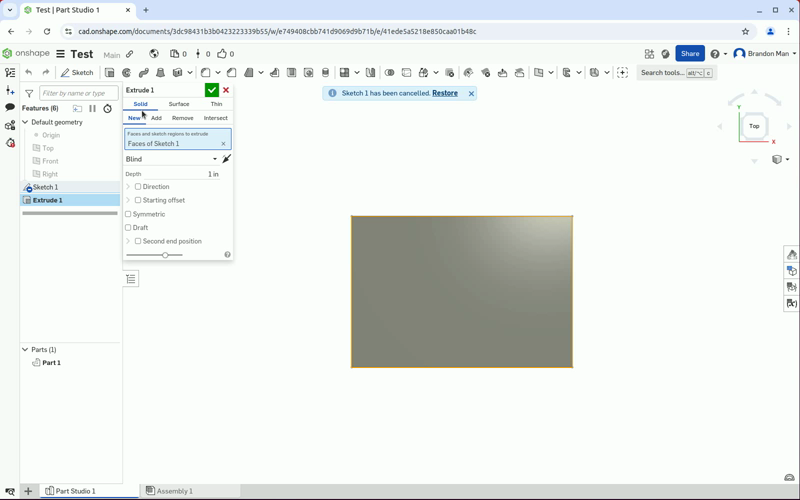
mouse_move(137, 120)
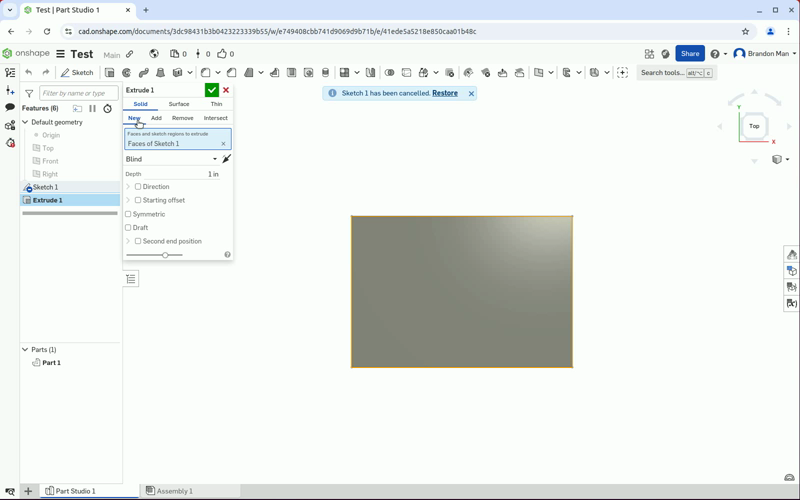
click(137, 120)
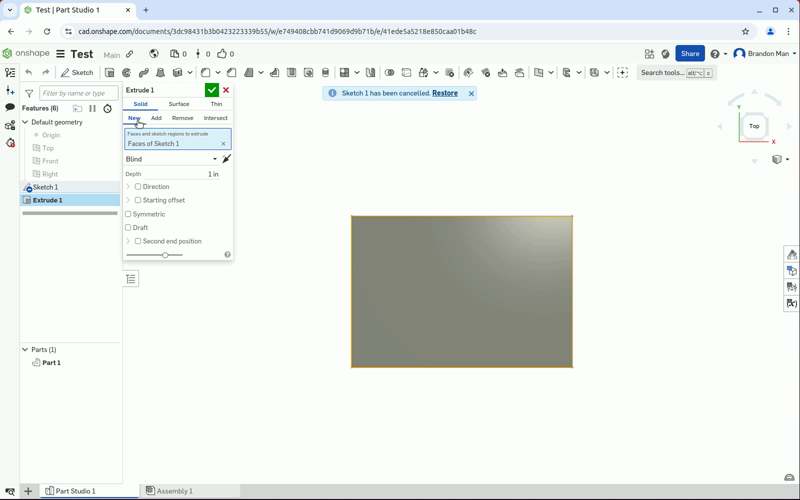
key(tab, 4)
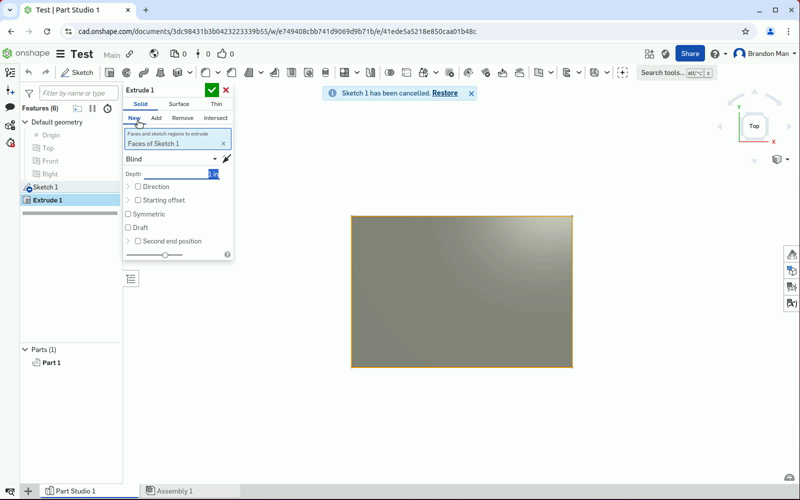
text(20.22)
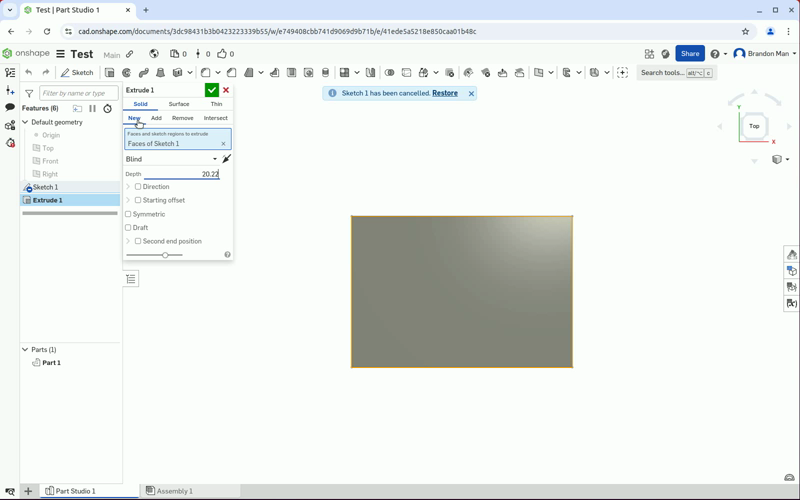
key(enter)
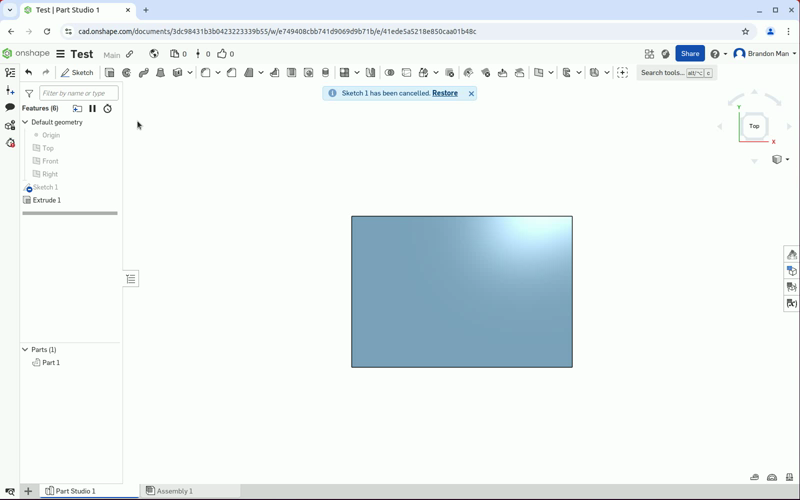
key(shift+h)
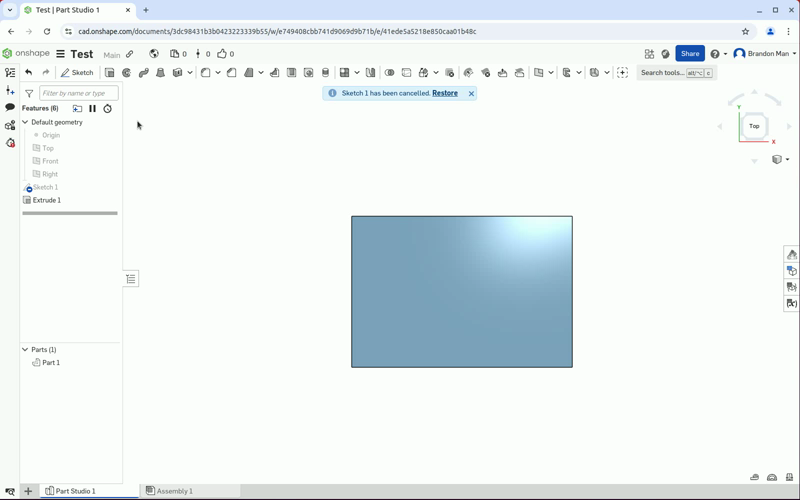
key(shift+h)
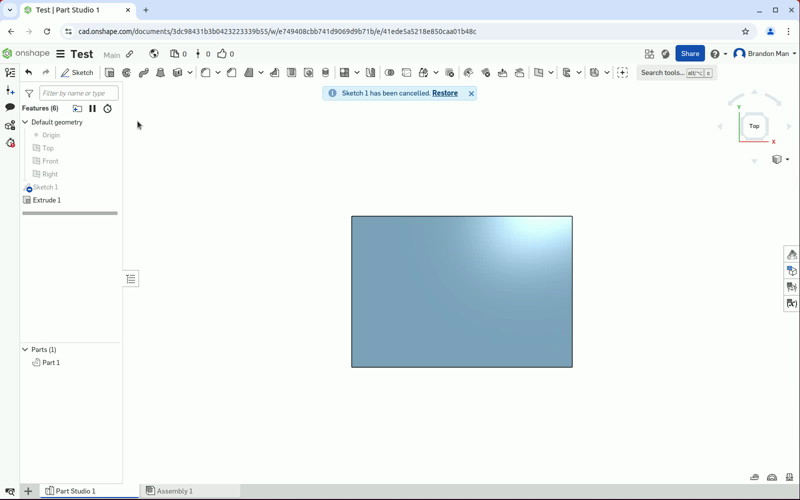
mouse_move(73, 189)
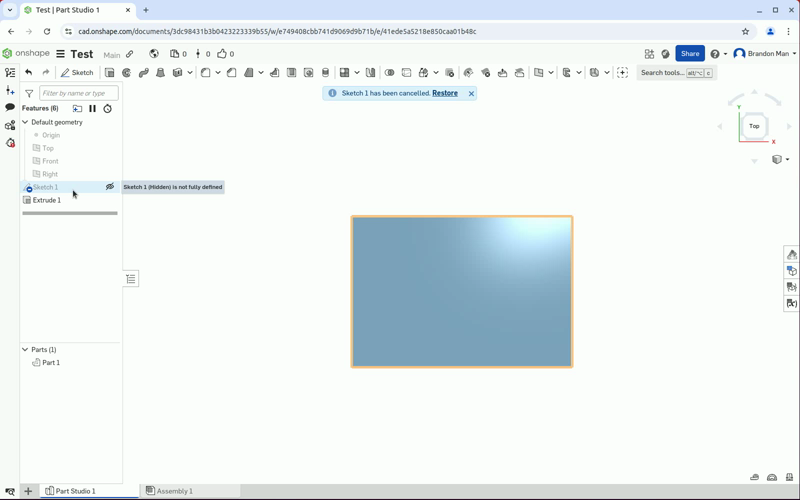
click(73, 189)
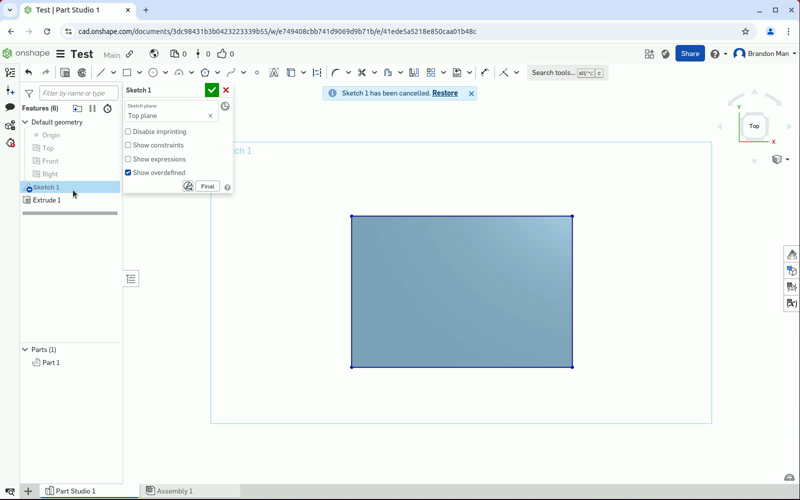
mouse_move(229, 92)
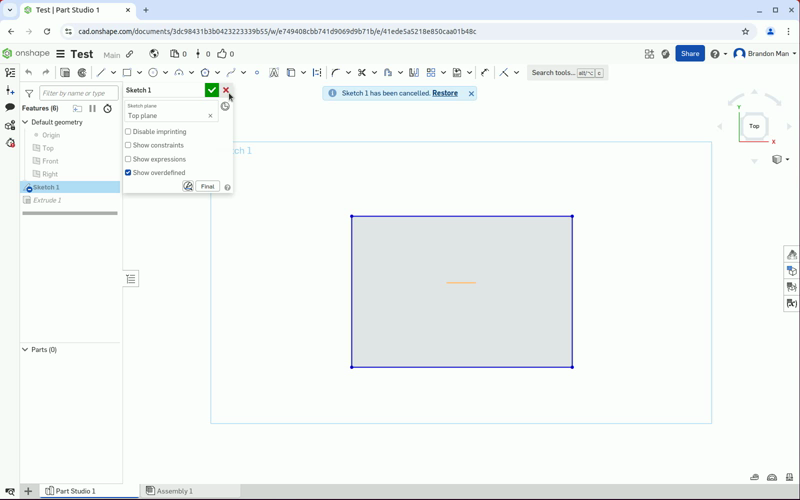
click(229, 92)
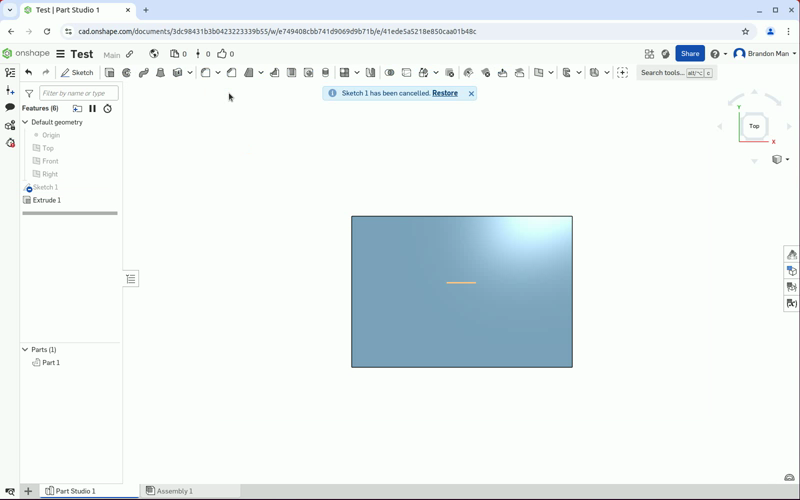
mouse_move(541, 75)
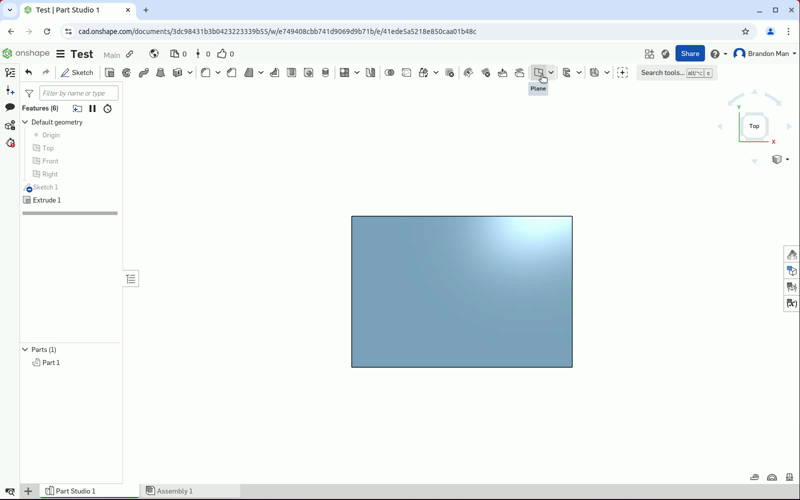
click(541, 75)
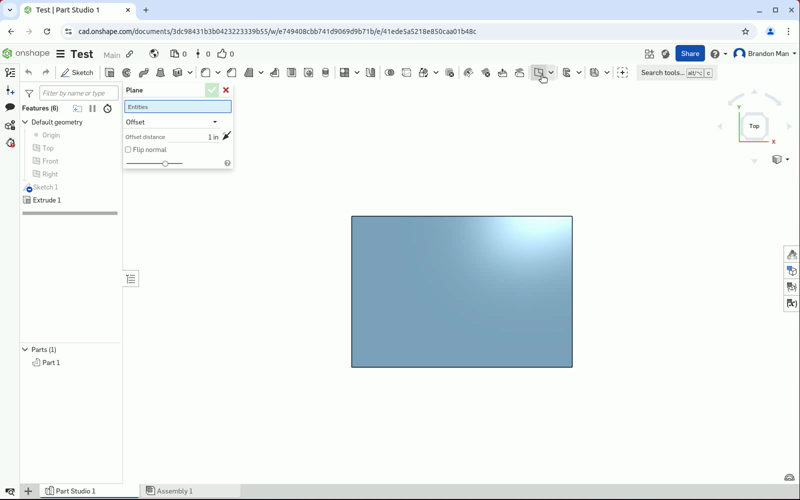
mouse_move(73, 150)
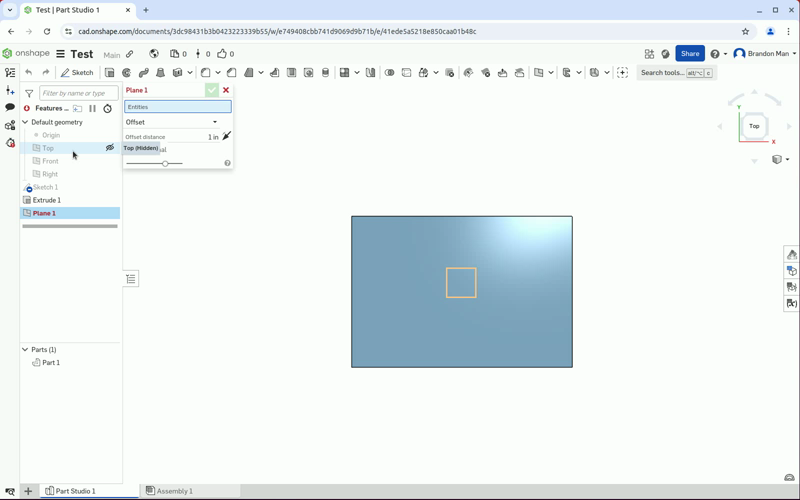
click(73, 150)
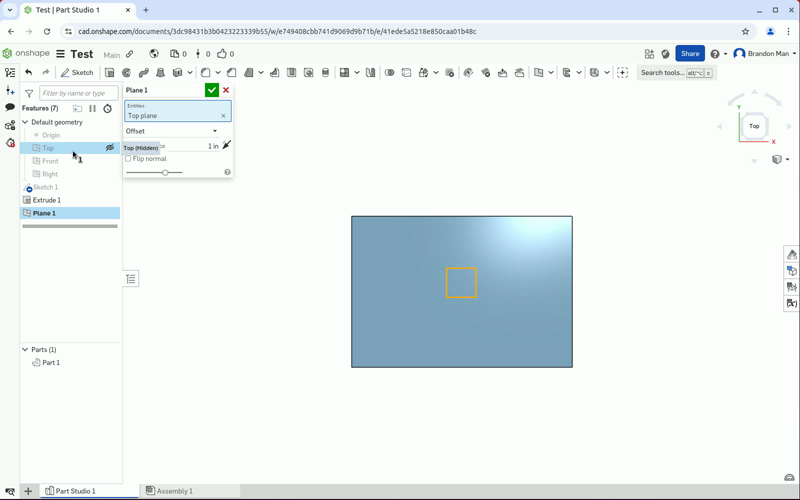
key(tab, 2)
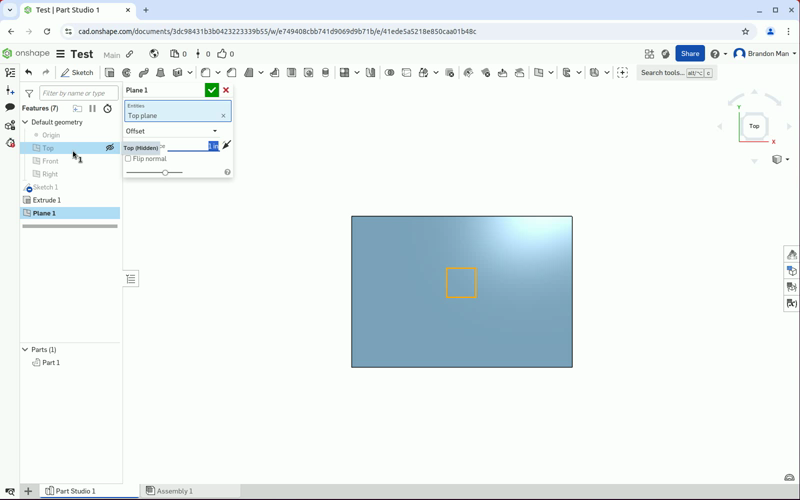
text(20.212)
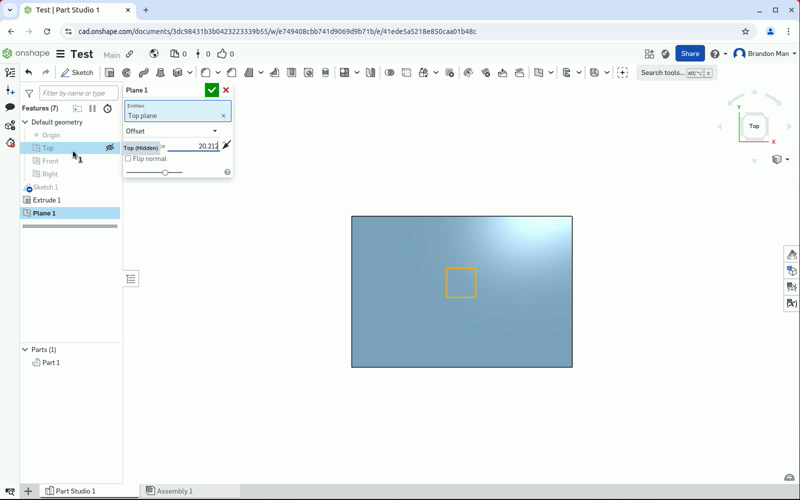
key(enter, 2)
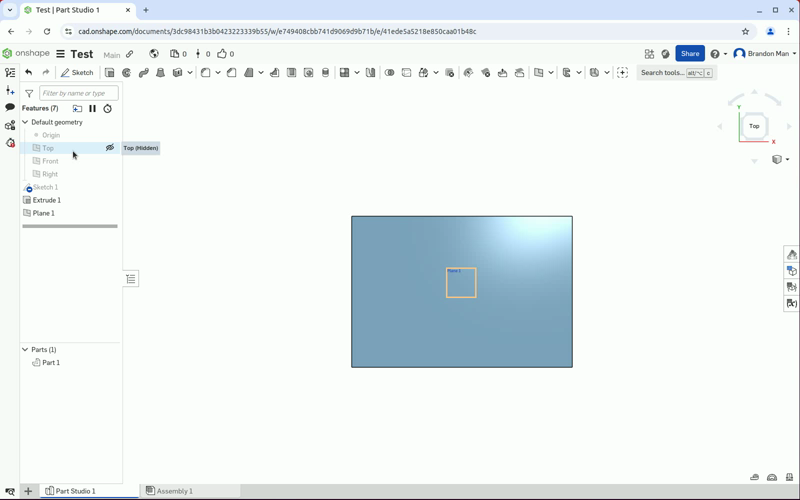
key(shift+s)
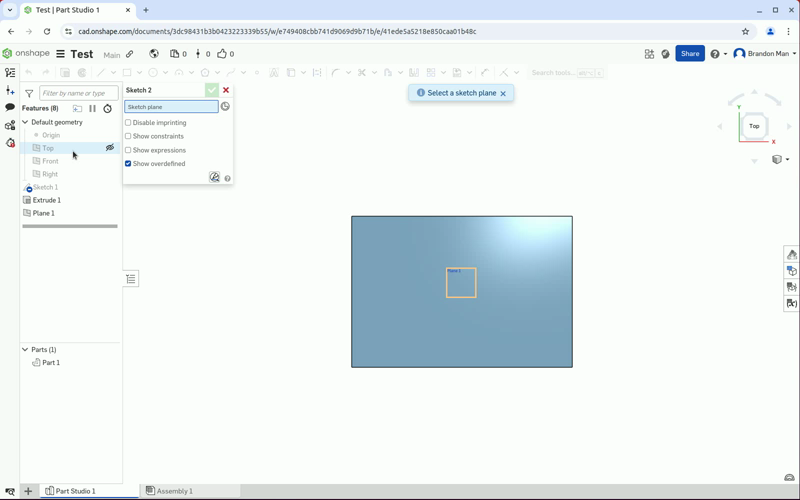
mouse_move(73, 215)
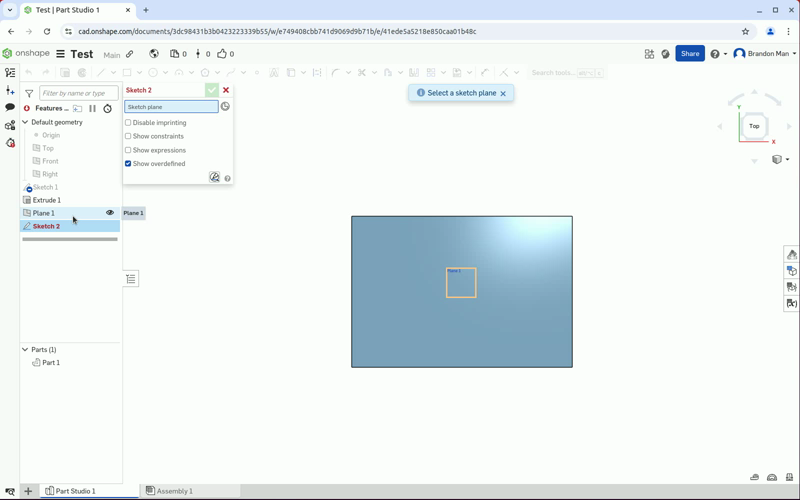
click(73, 215)
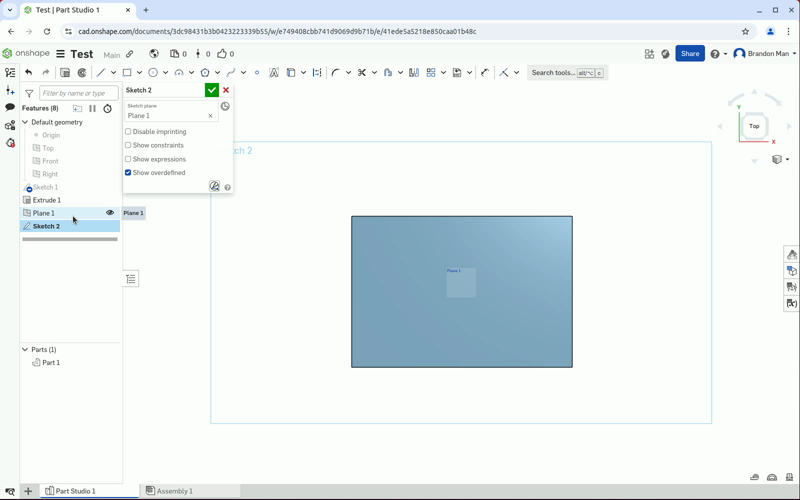
mouse_move(73, 352)
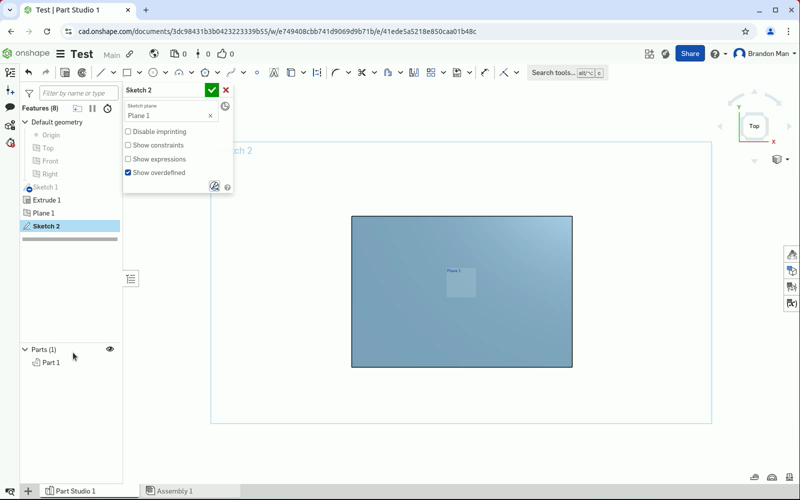
key(y)
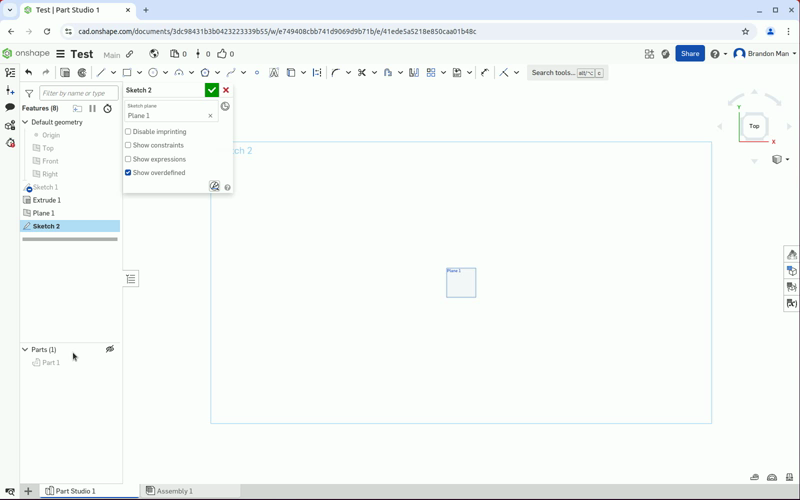
key(c)
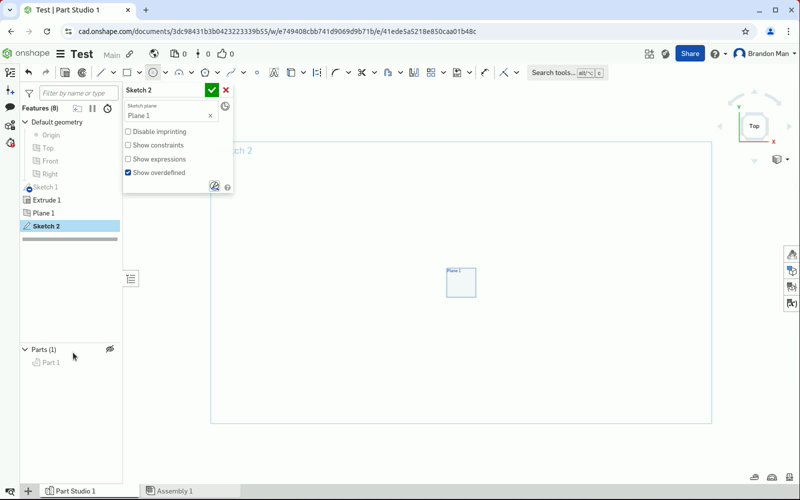
key_down(shift)
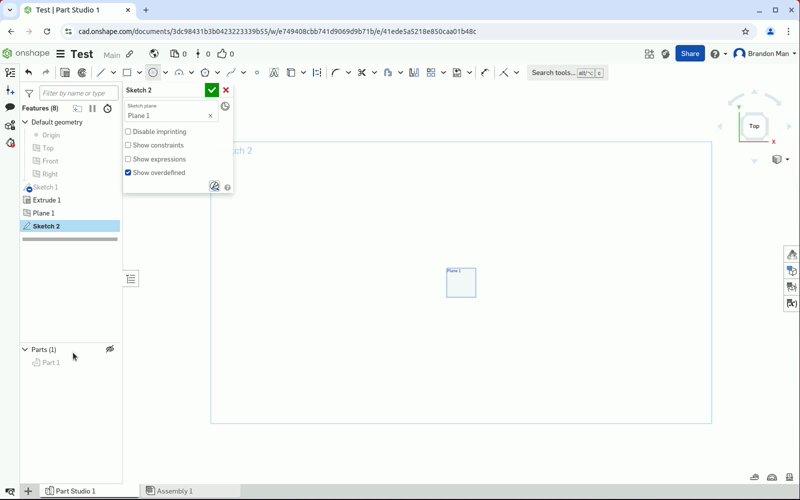
mouse_move(469, 298)
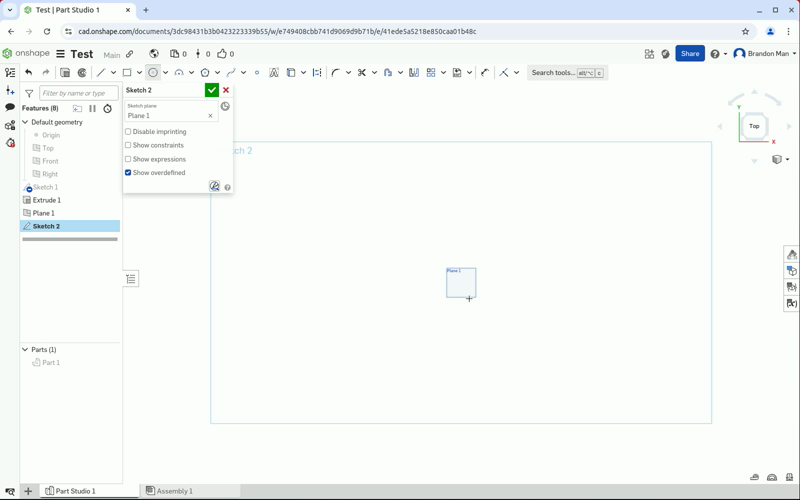
click(469, 298)
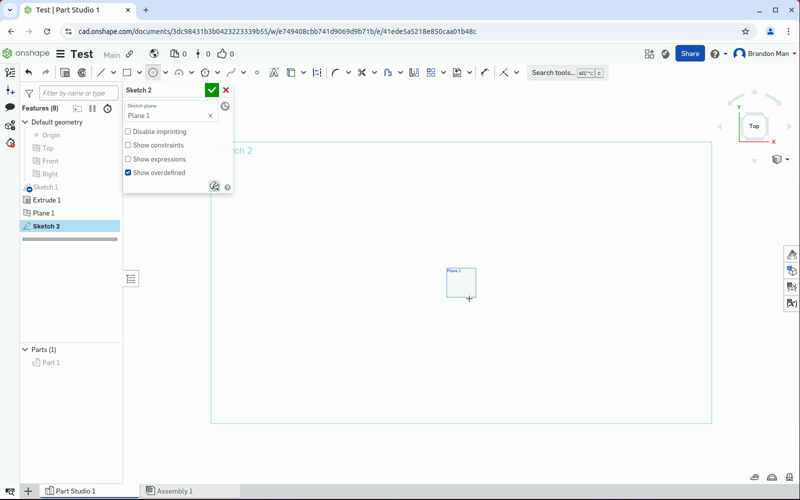
key_up(shift)
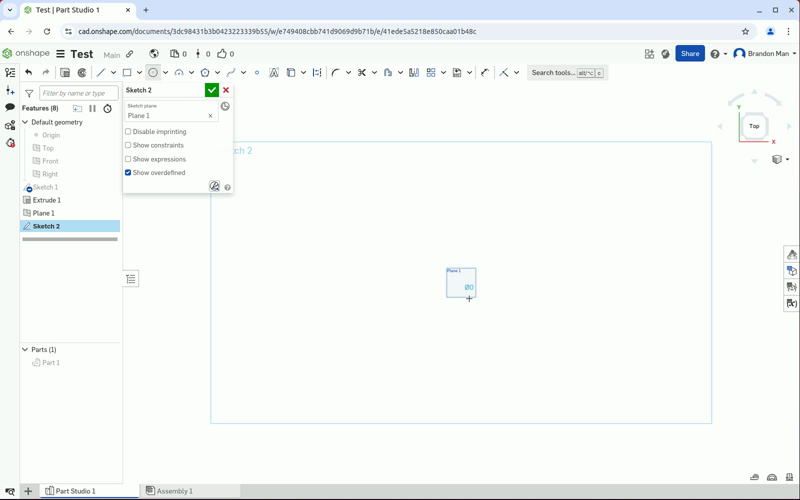
mouse_move(512, 298)
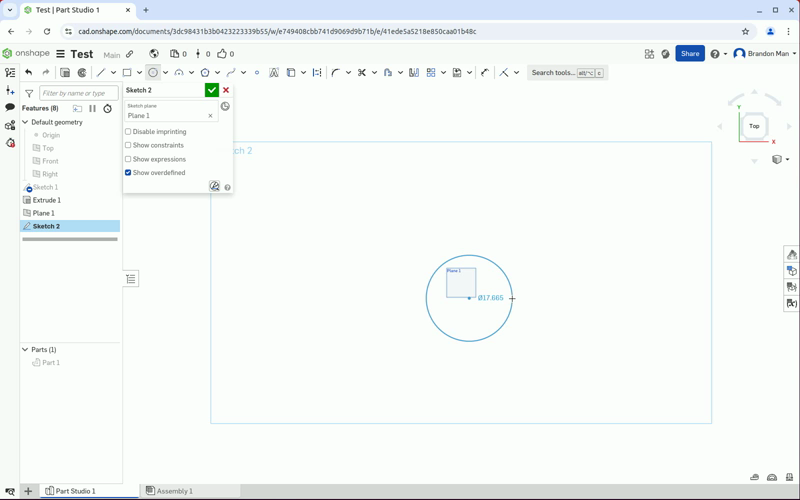
click(512, 298)
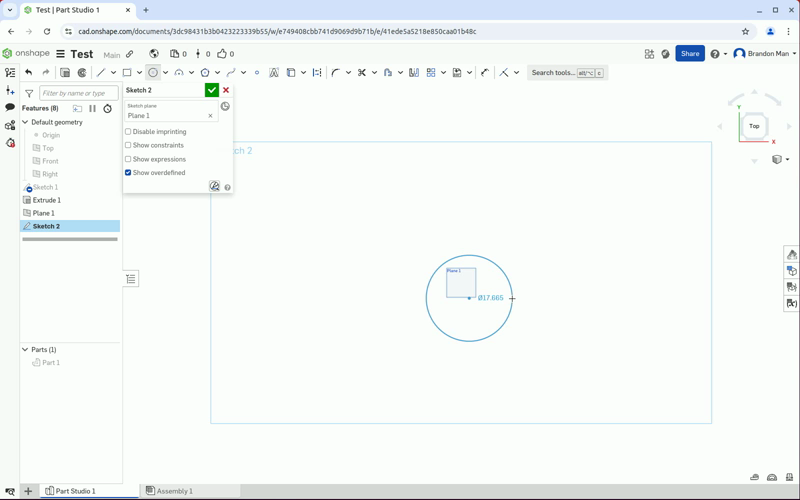
key(esc)
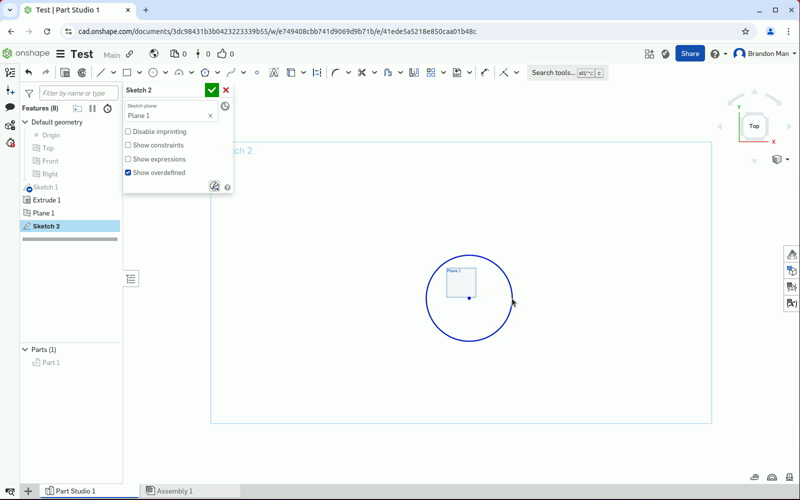
mouse_move(483, 281)
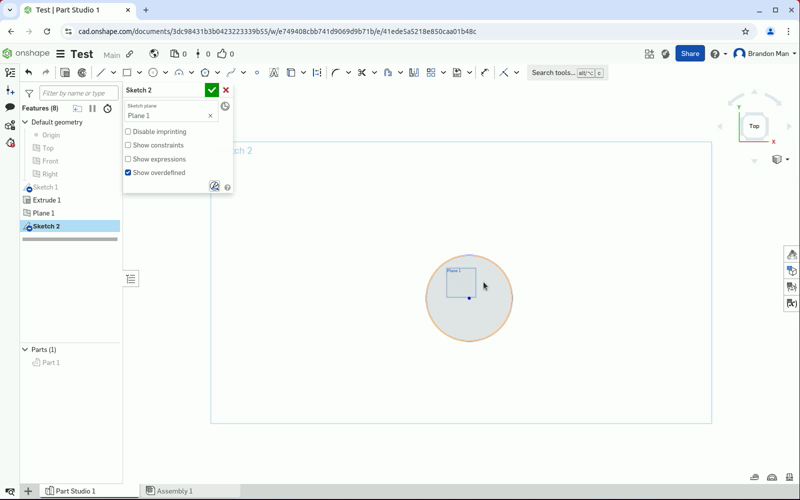
click(483, 281)
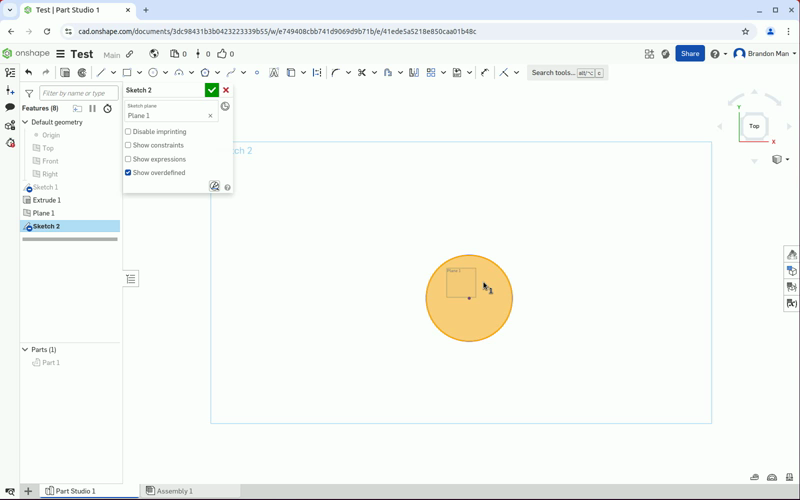
mouse_move(73, 352)
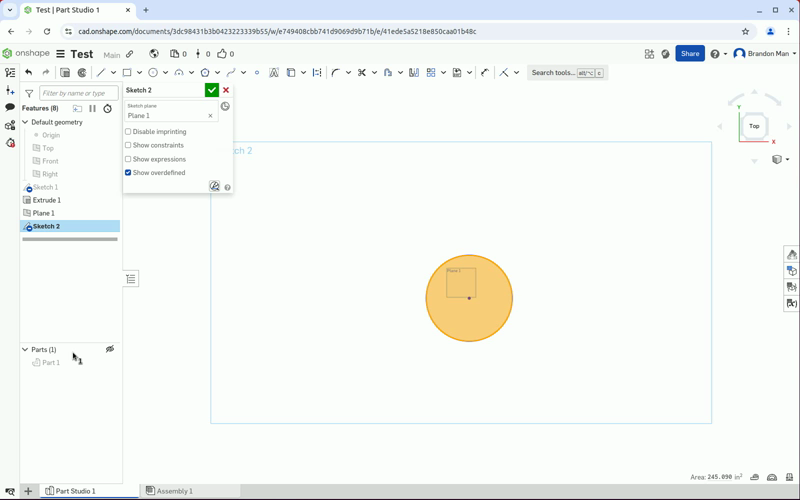
key(shift+y)
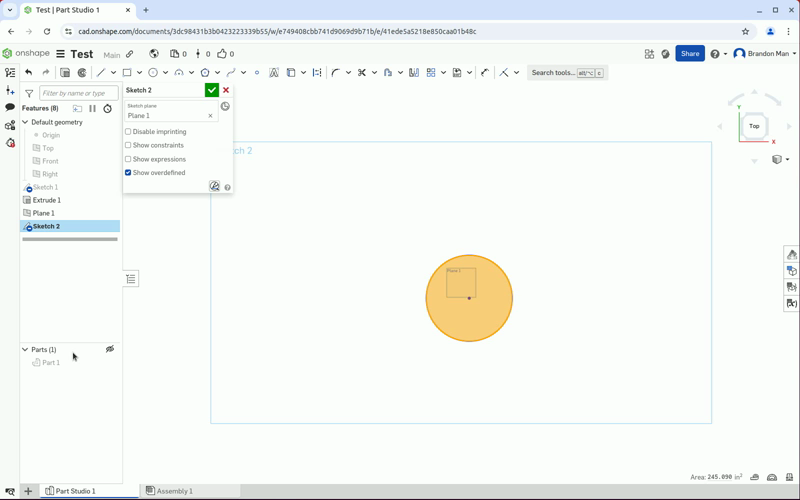
key(shift+e)
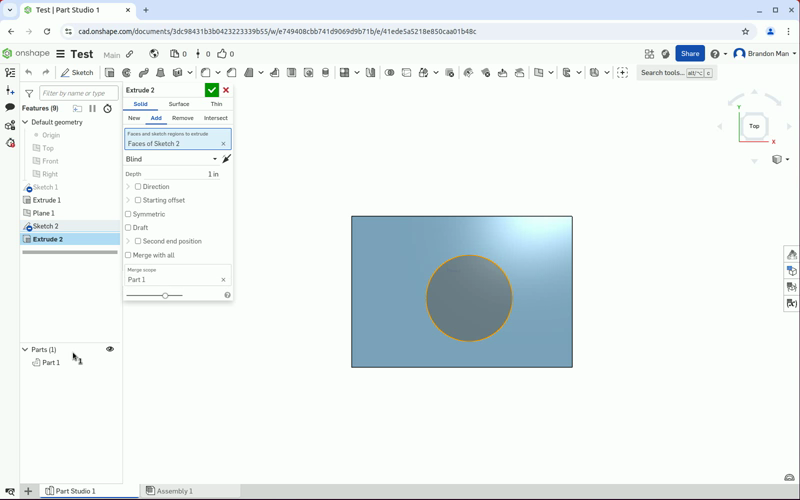
mouse_move(143, 106)
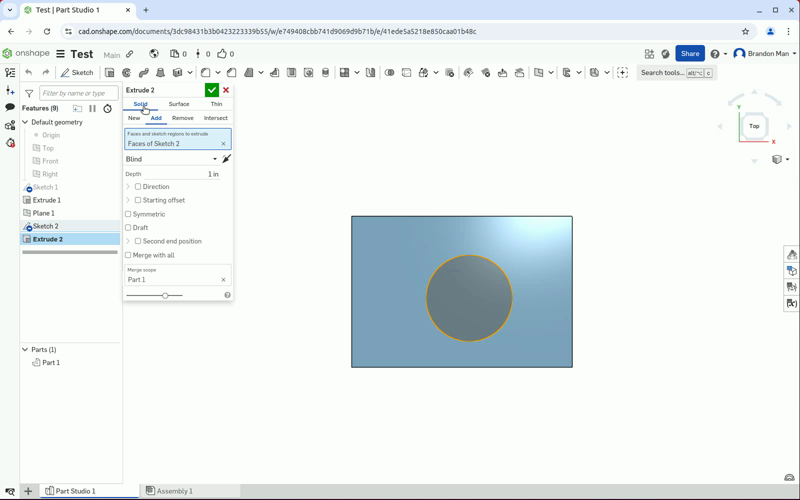
click(143, 106)
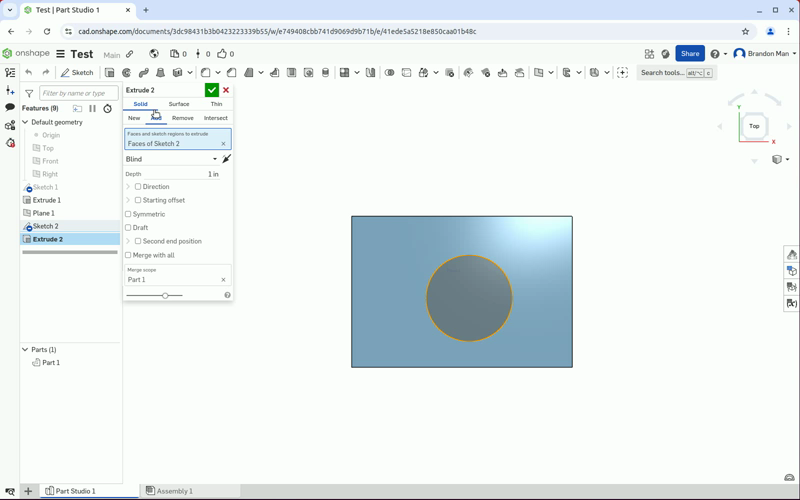
mouse_move(186, 120)
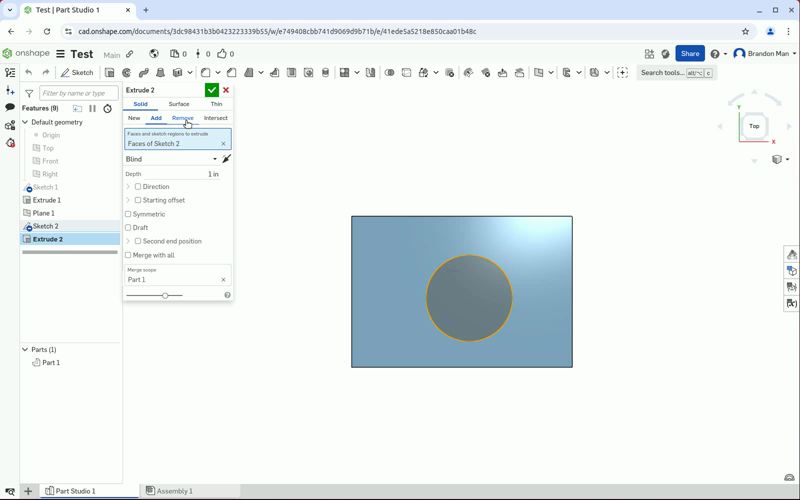
click(186, 120)
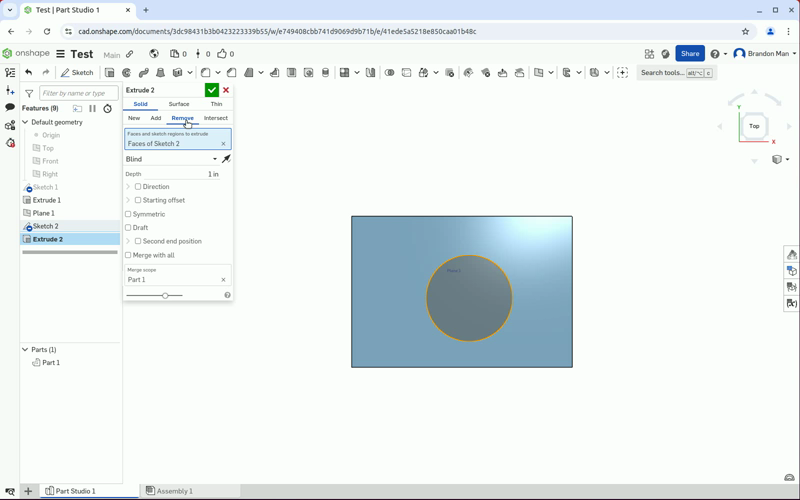
key(tab, 4)
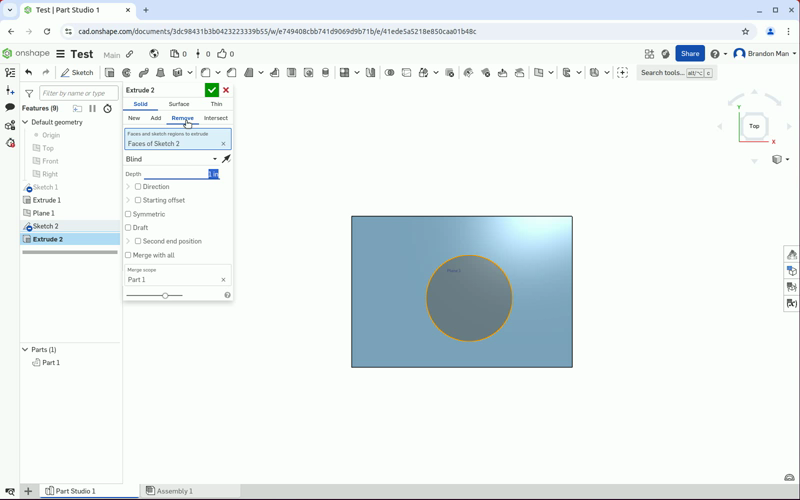
text(30.811)
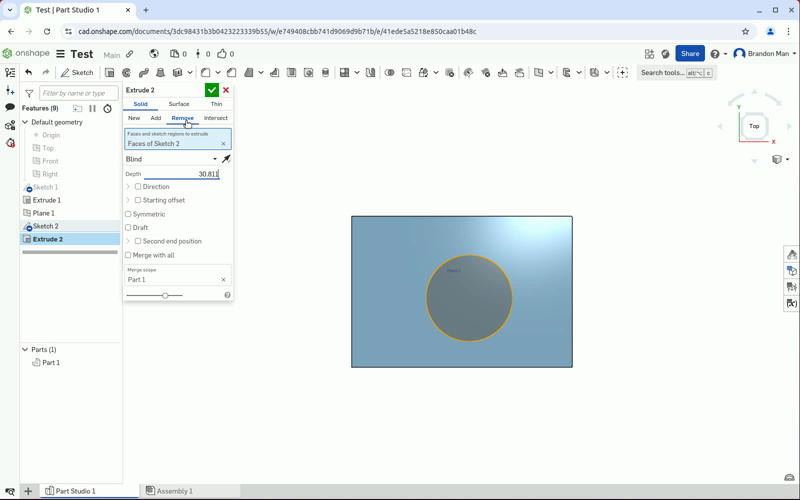
key(tab, 6)
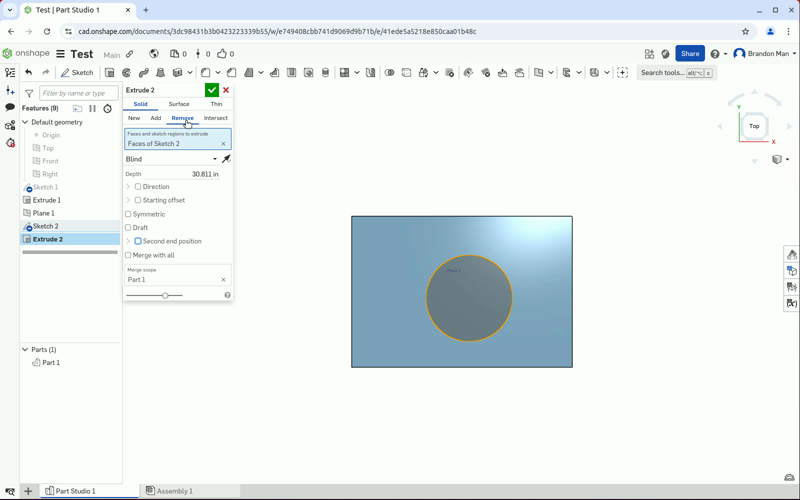
key(space)
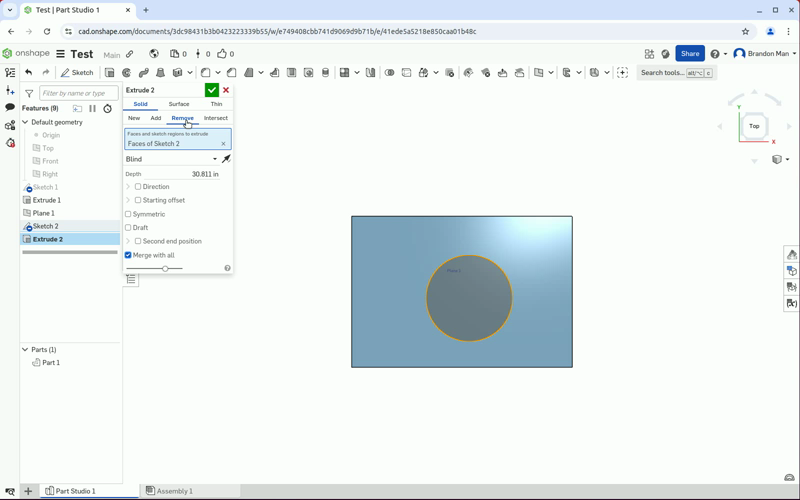
key(enter)
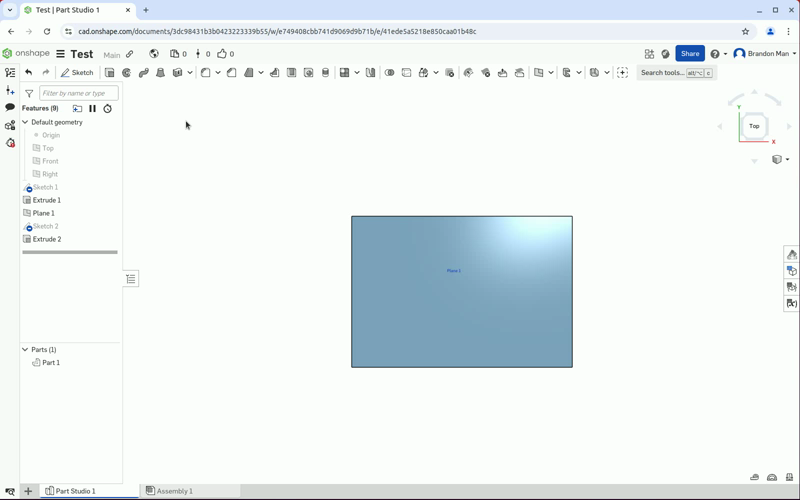
key(shift+h)
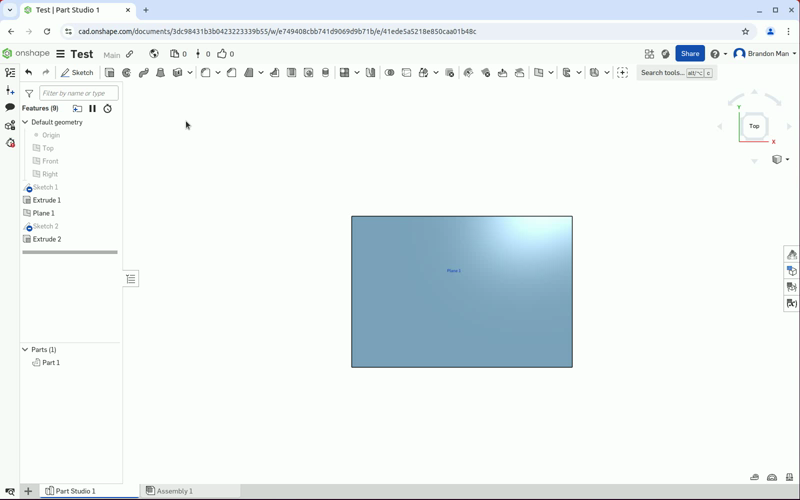
key(shift+h)
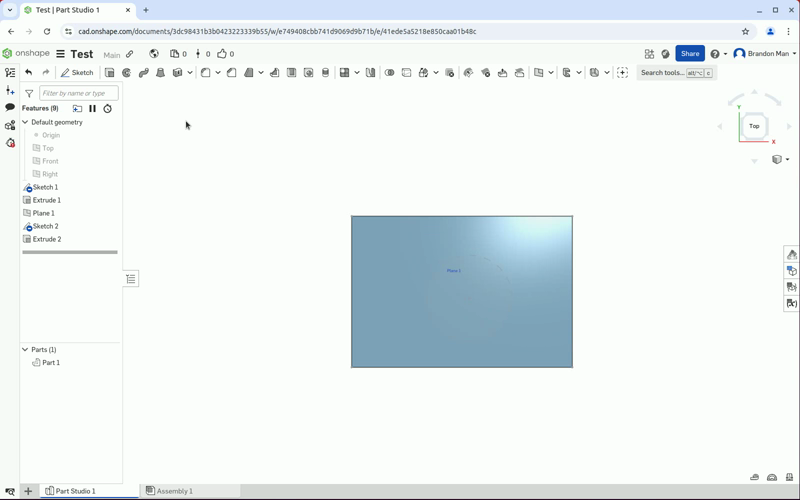
key(shift+7)
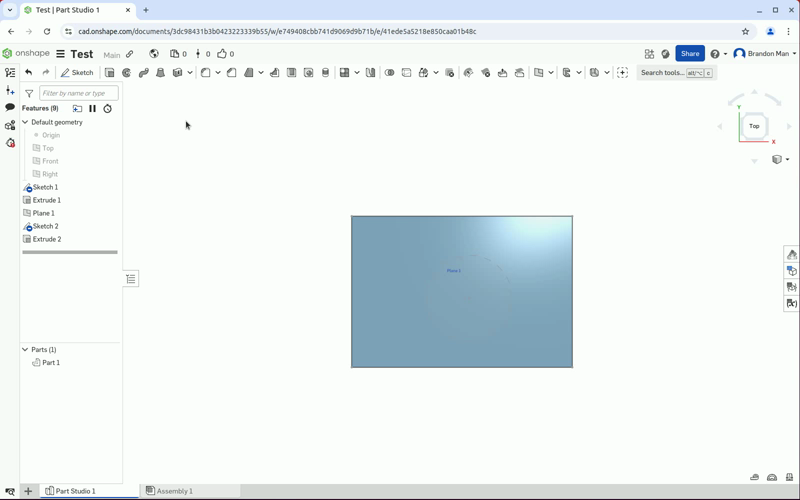
key(up, 3)
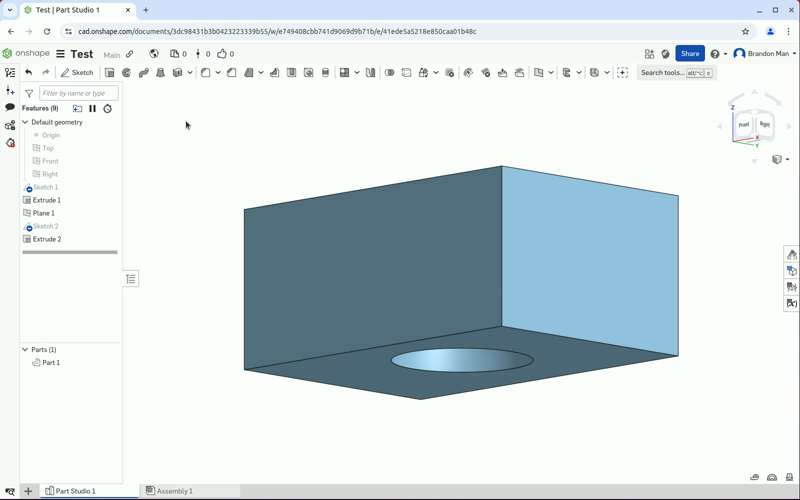
key(left, 3)
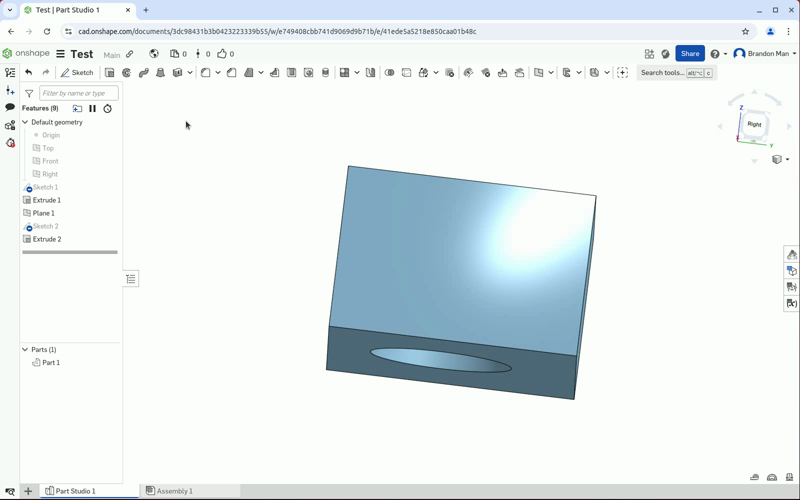
key(right, 3)
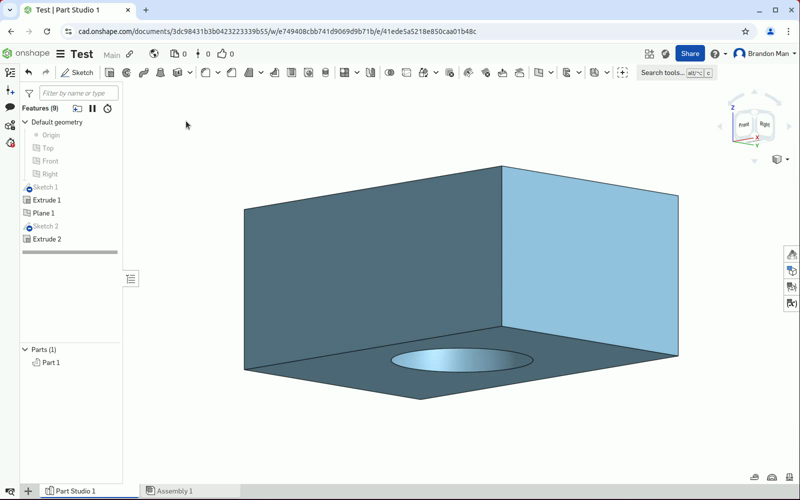
key(down, 3)
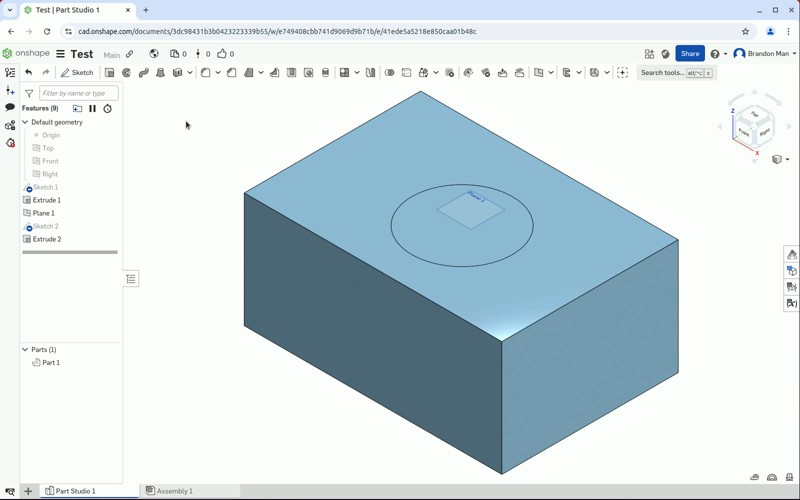
mouse_move(73, 189)
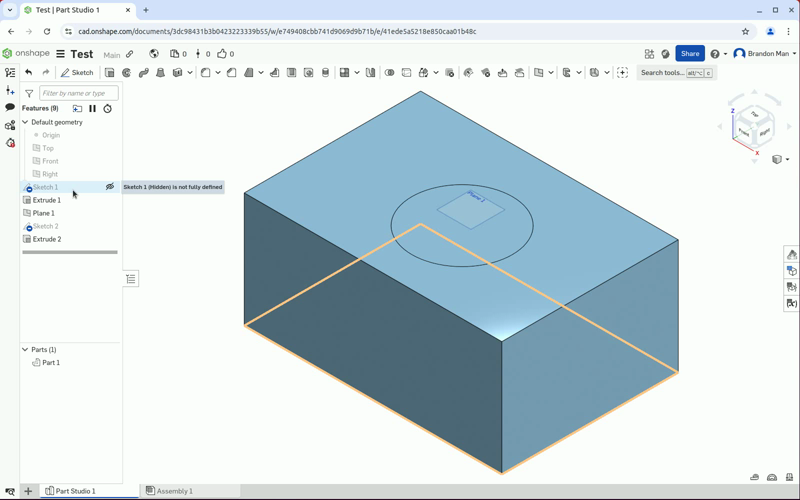
click(73, 189)